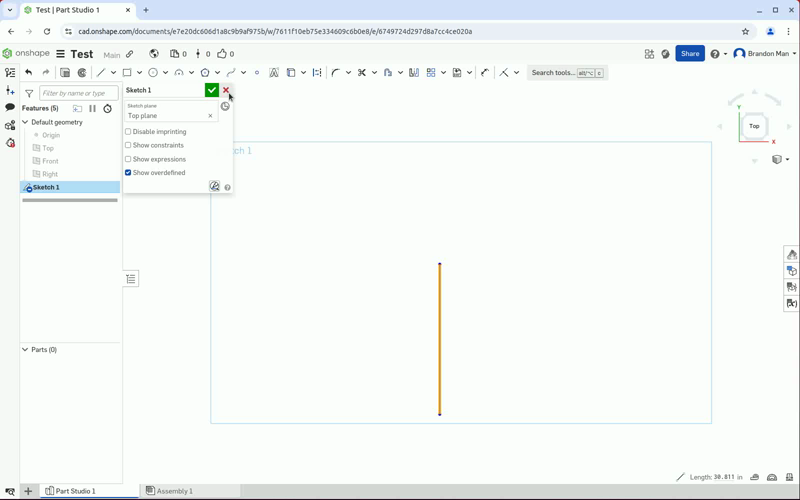
key(shift+h)
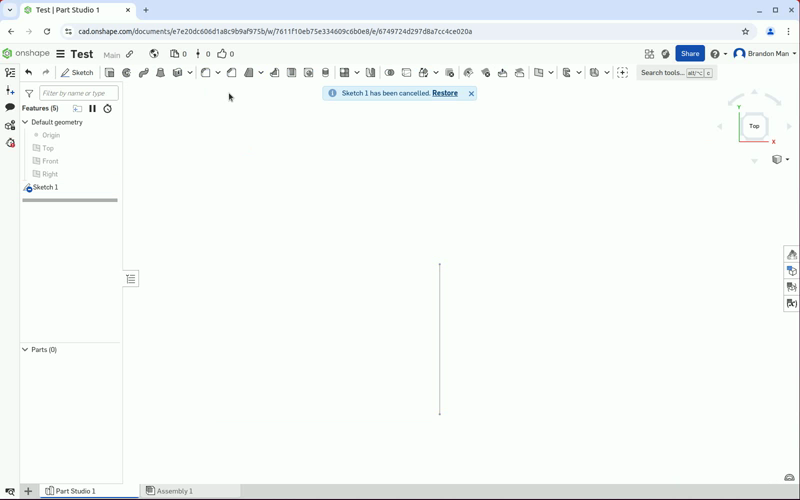
key(shift+s)
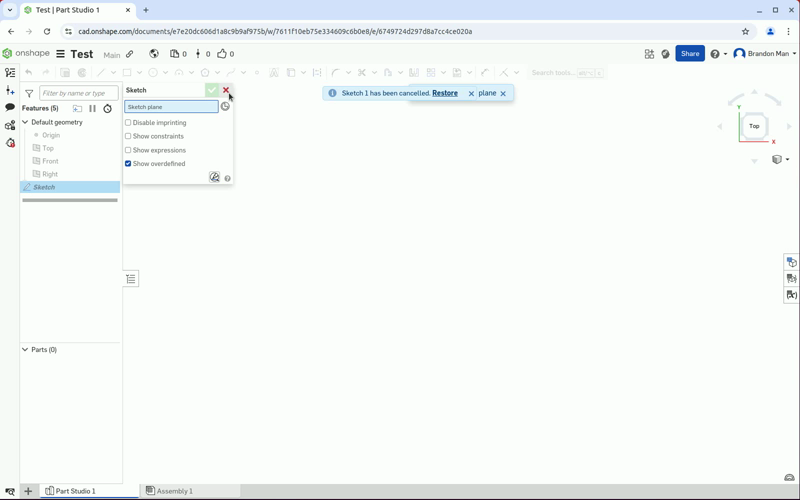
mouse_move(73, 150)
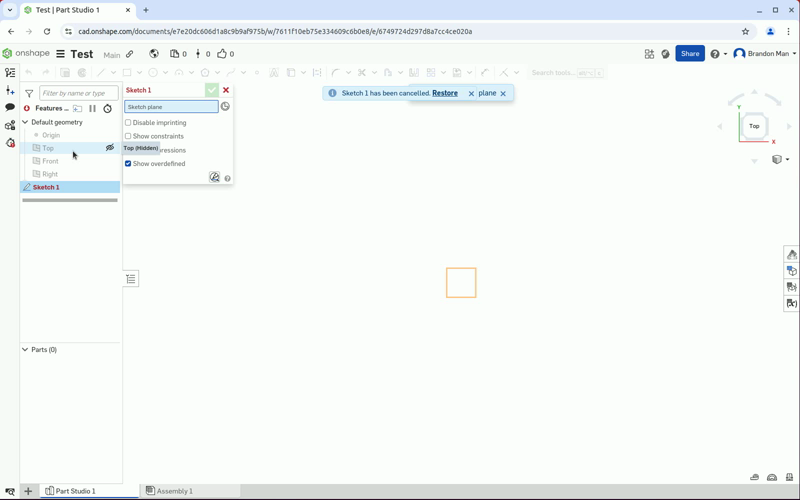
click(73, 150)
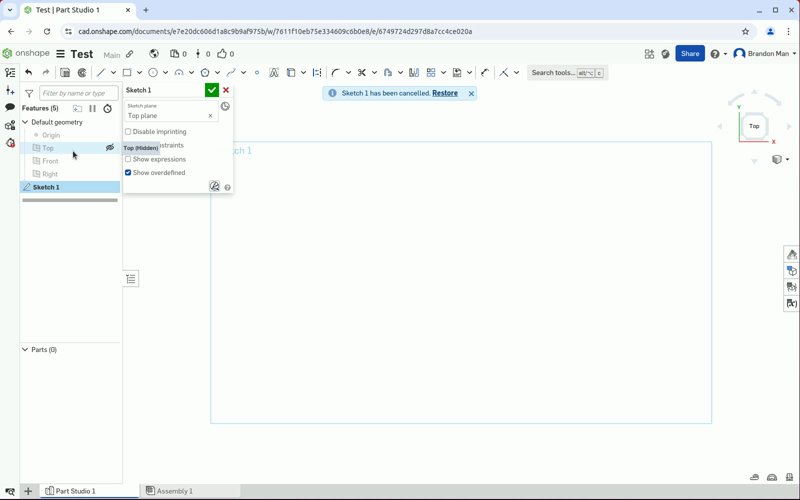
mouse_move(73, 352)
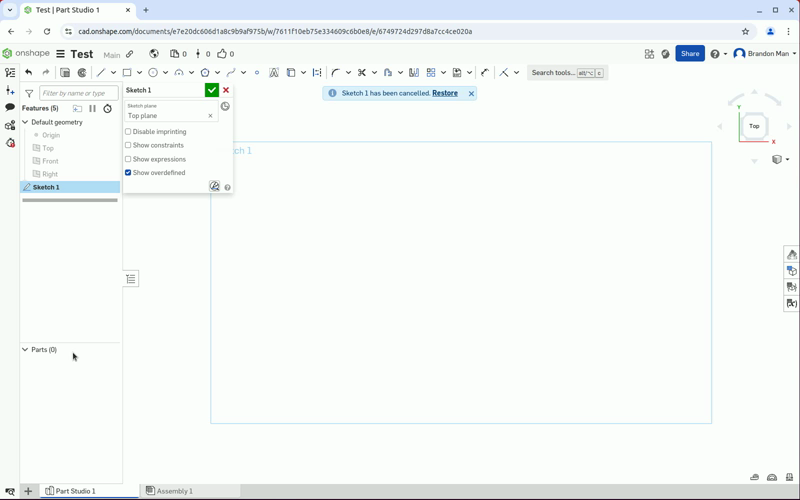
key(y)
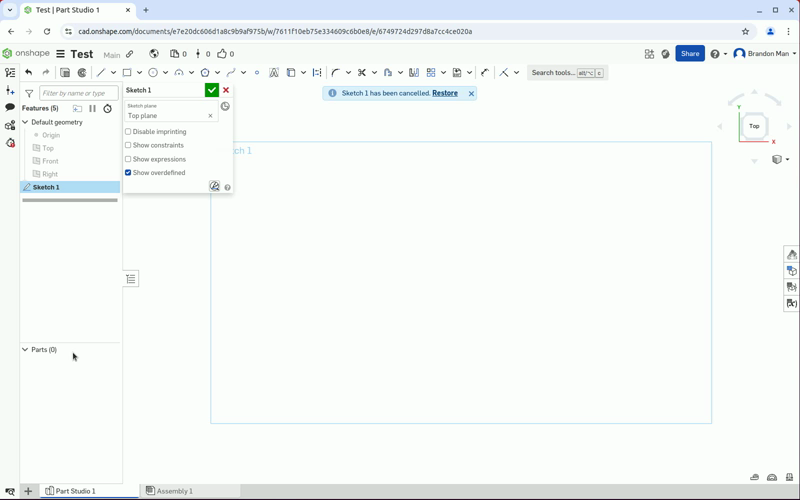
key(l)
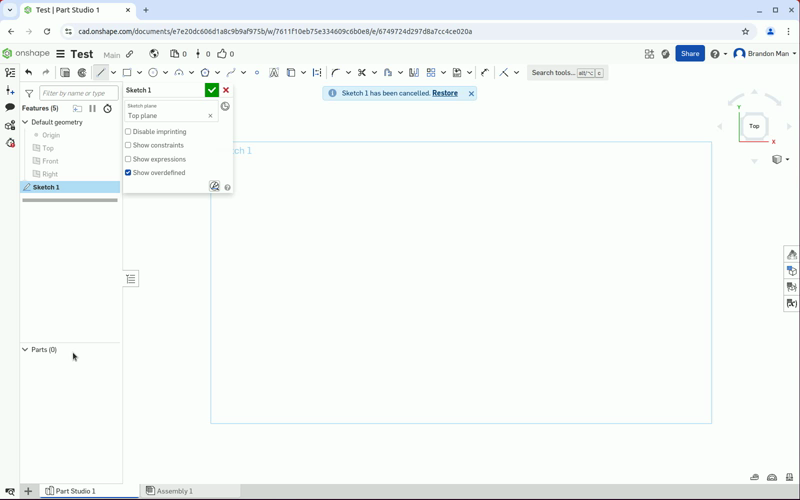
key_down(shift)
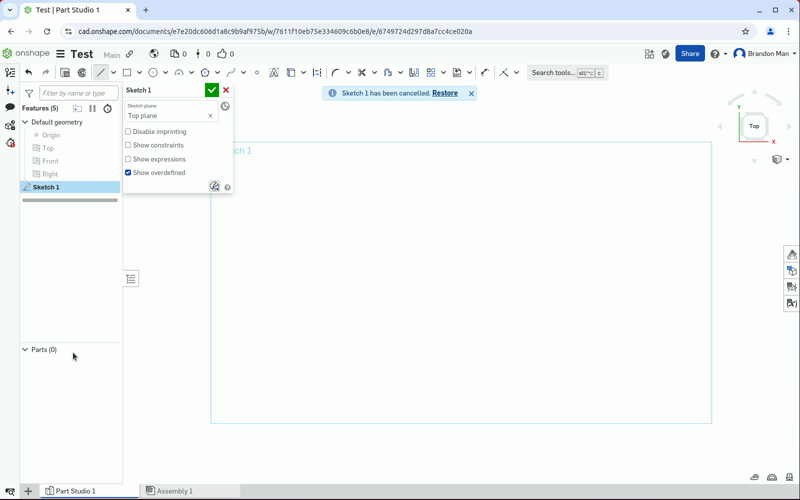
mouse_move(372, 363)
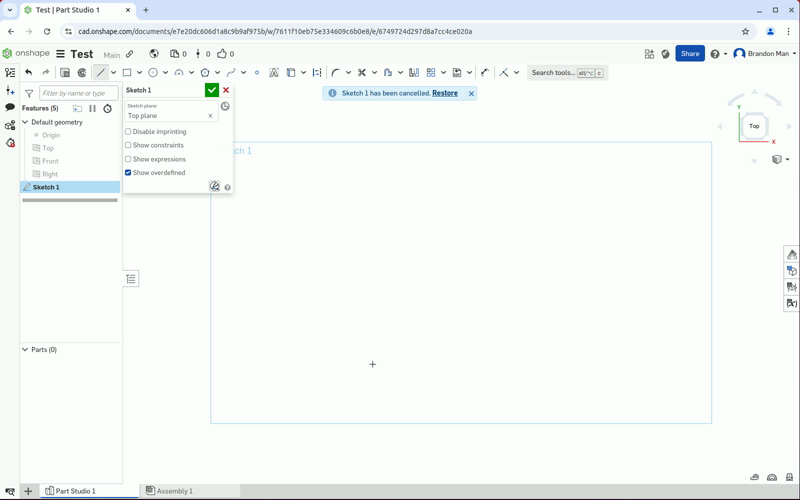
click(372, 363)
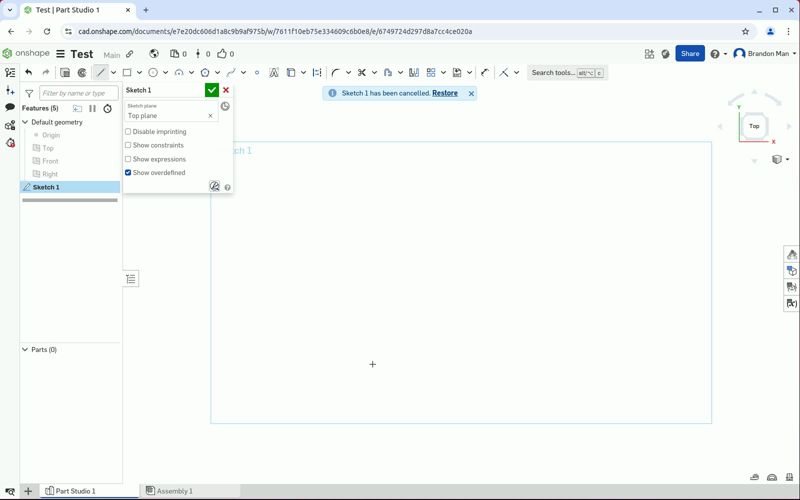
key_up(shift)
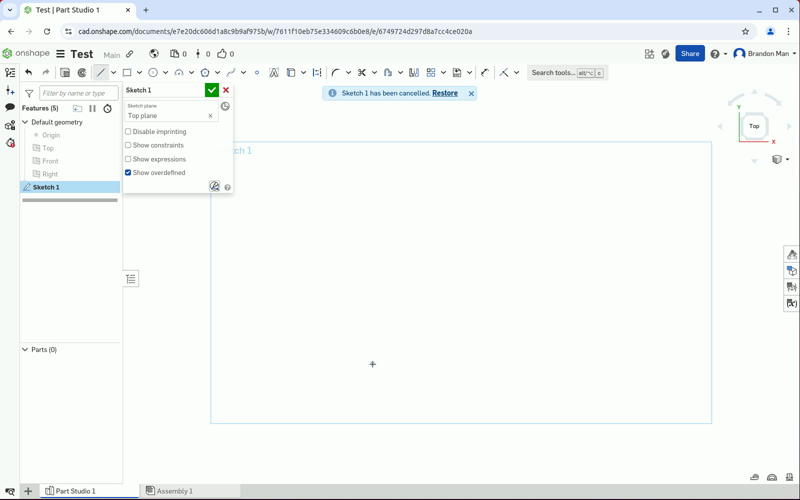
key_down(shift)
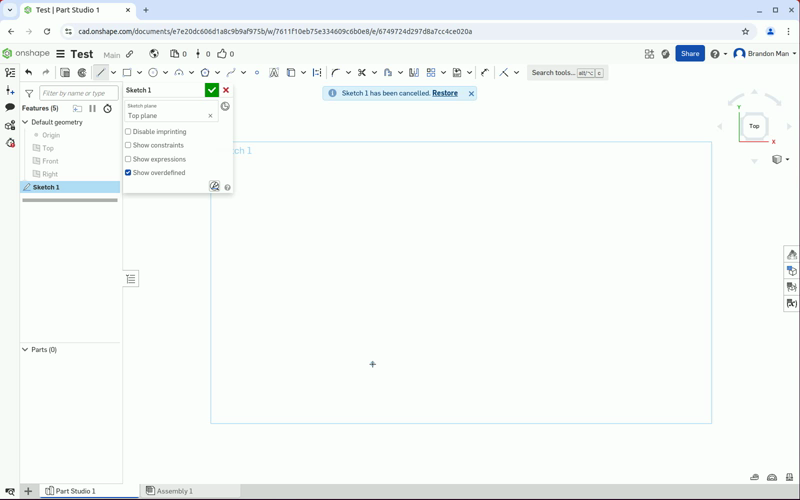
mouse_move(549, 363)
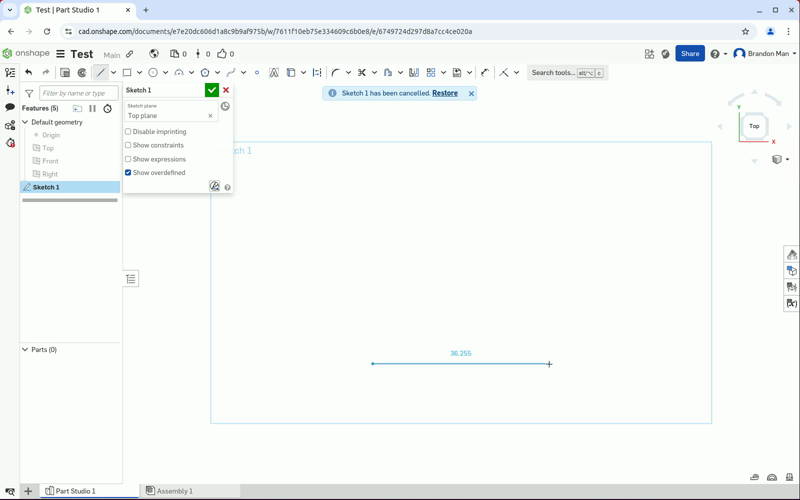
click(549, 363)
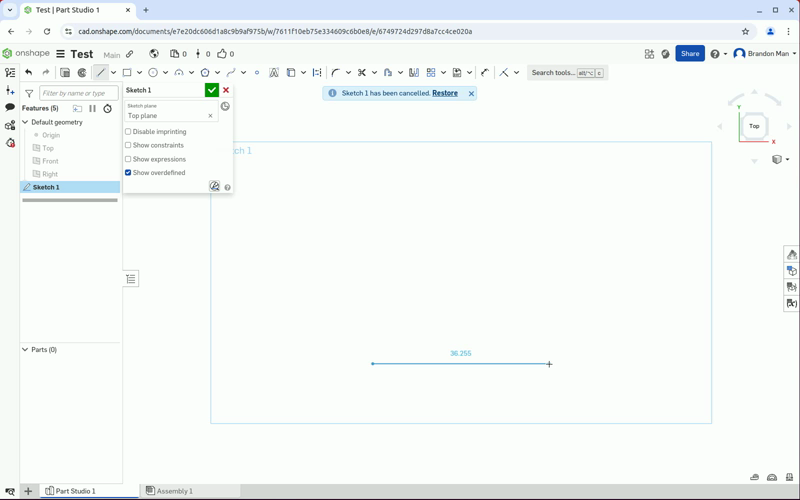
key_up(shift)
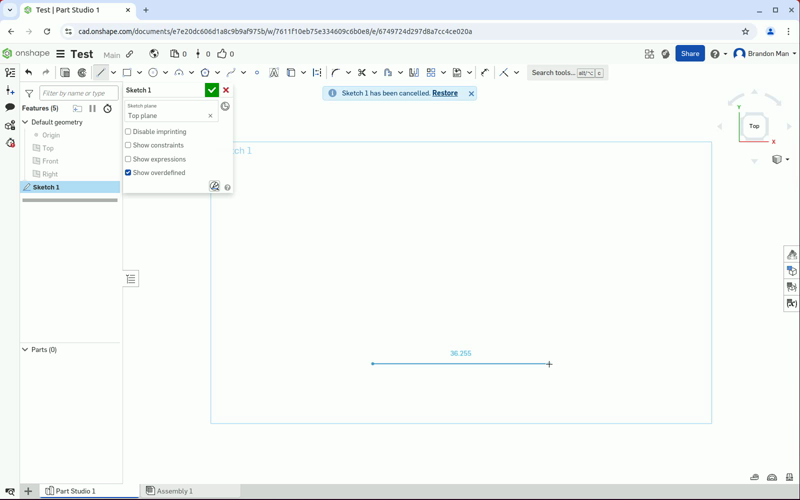
key_down(shift)
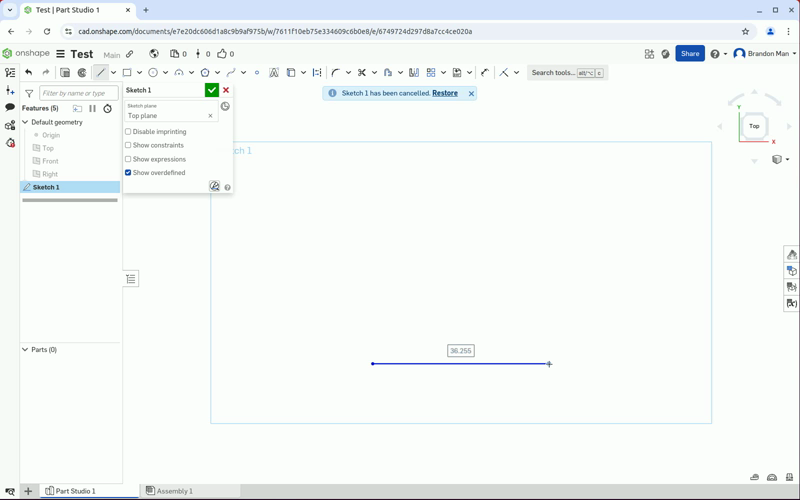
mouse_move(549, 267)
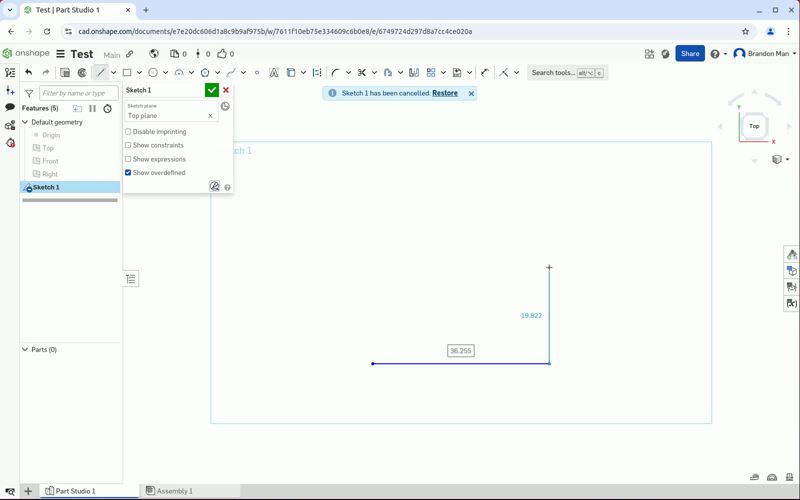
click(549, 267)
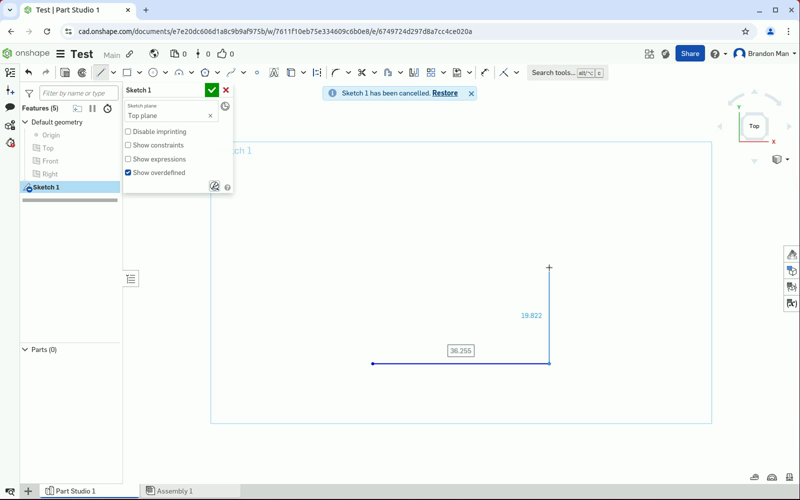
key_up(shift)
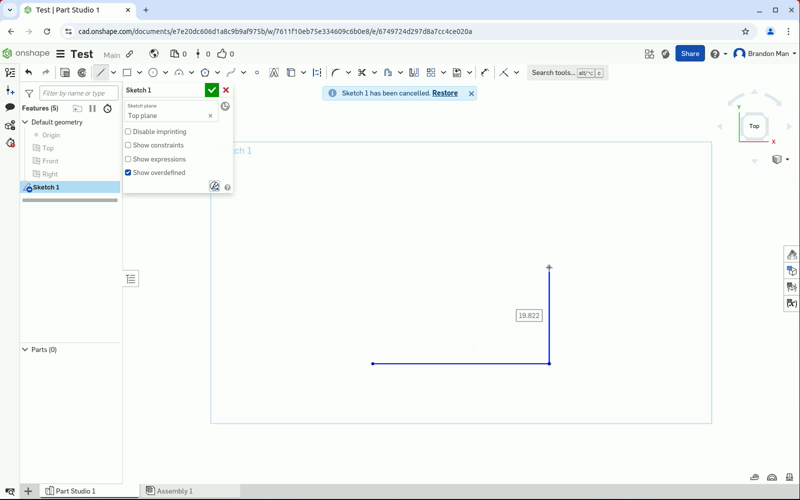
key_down(shift)
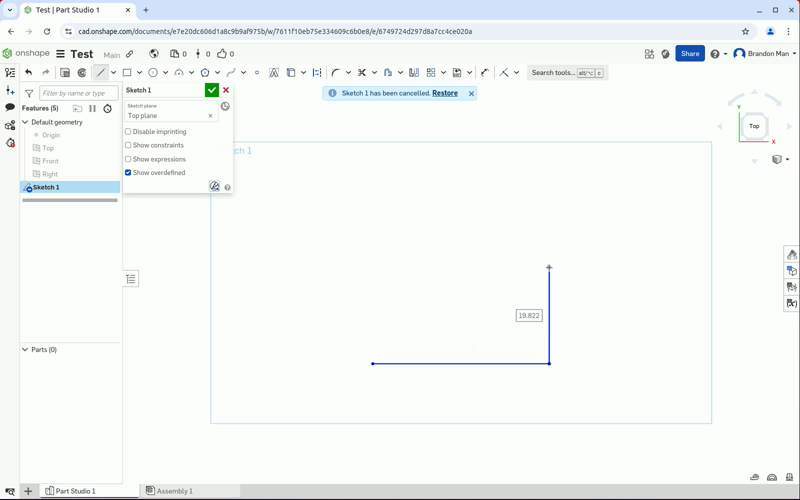
mouse_move(452, 267)
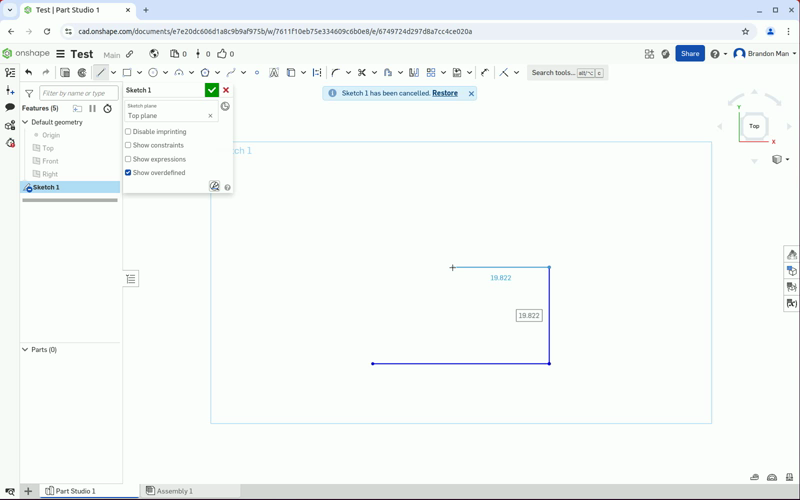
click(452, 267)
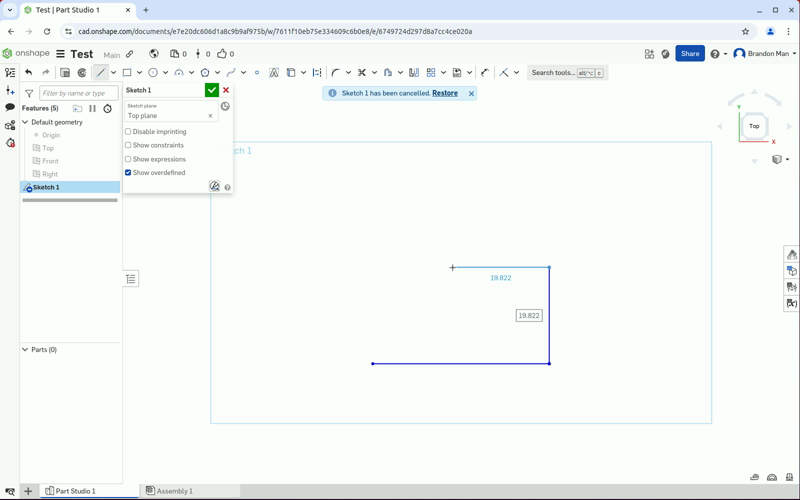
key_up(shift)
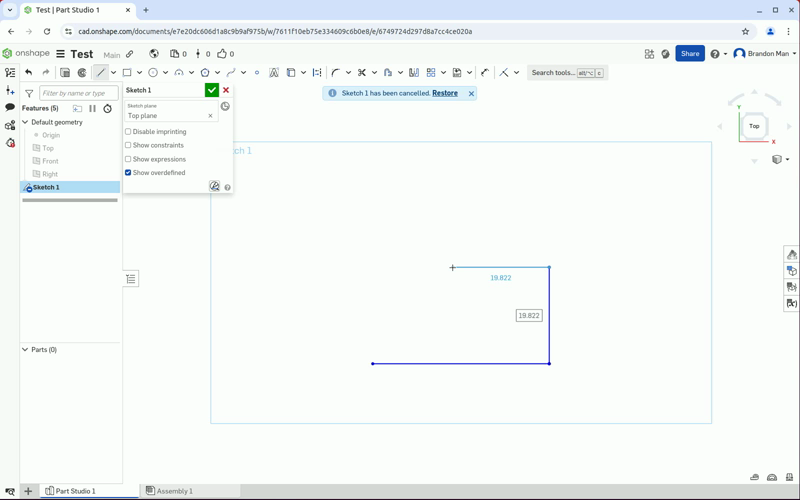
key_down(shift)
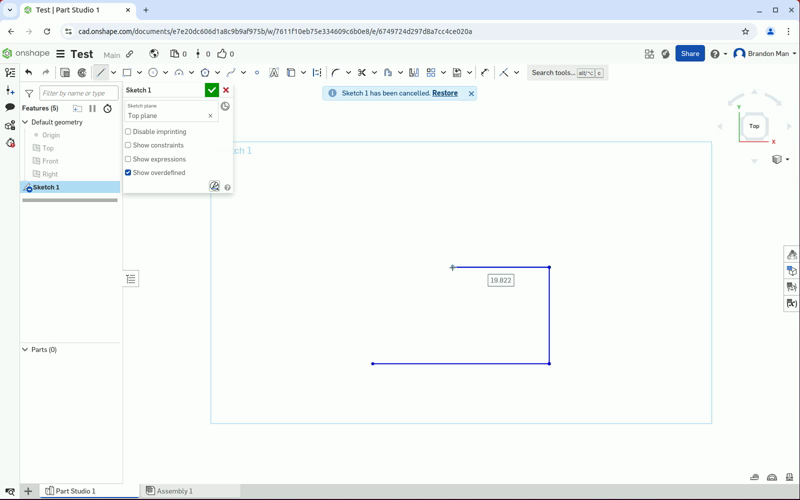
mouse_move(482, 267)
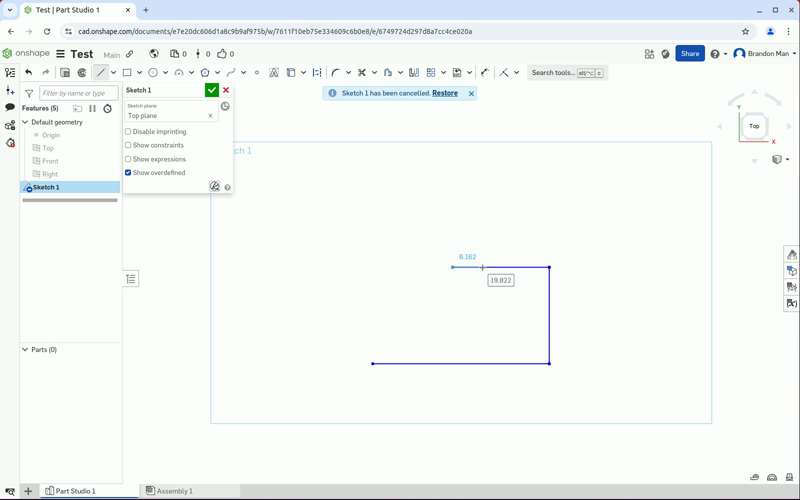
mouse_move(452, 284)
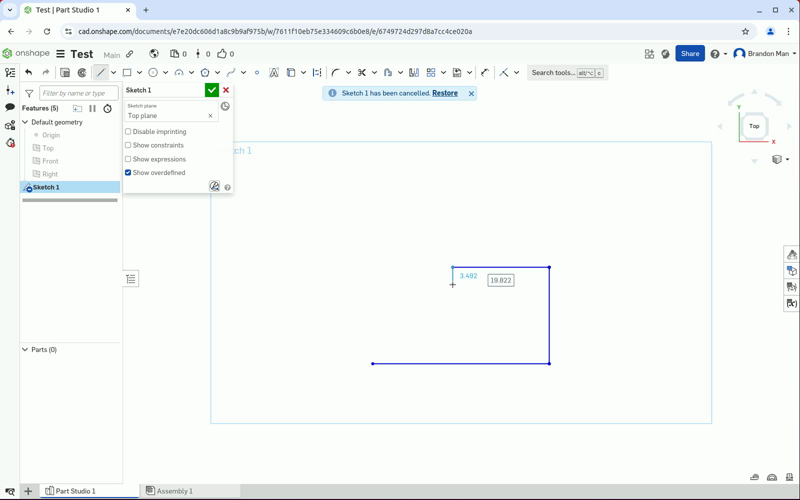
click(452, 284)
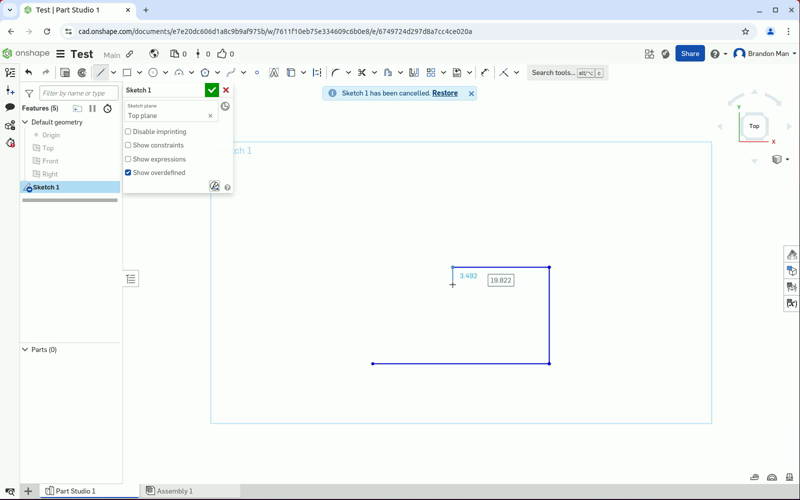
key_up(shift)
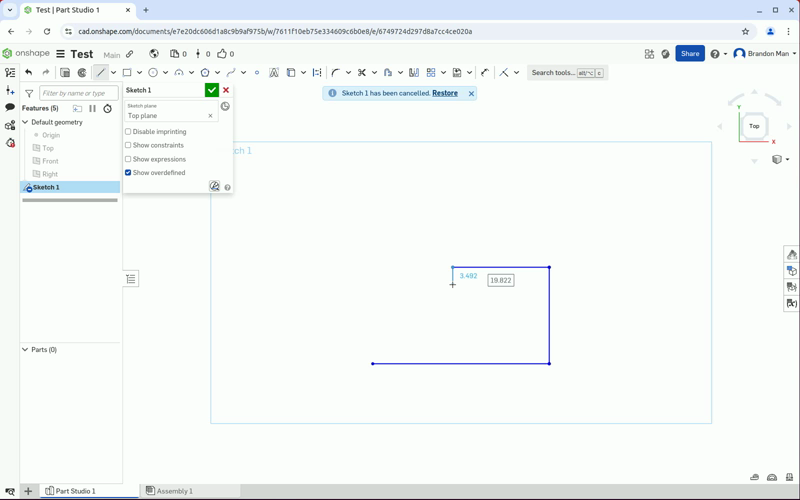
key_down(shift)
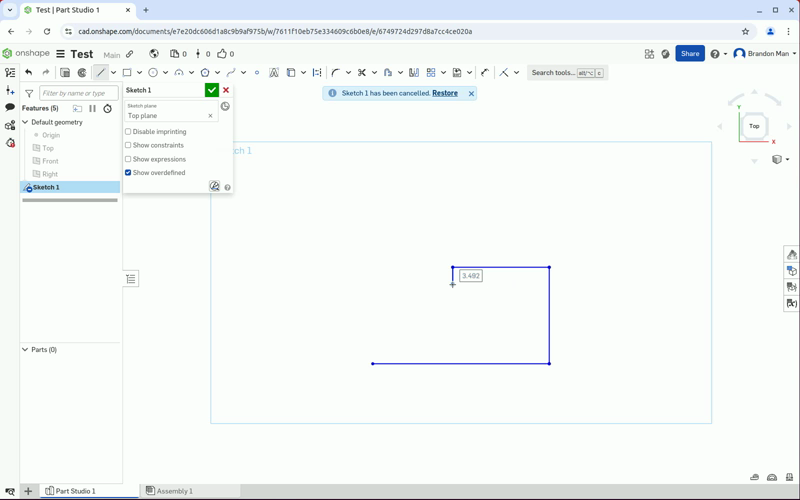
mouse_move(372, 284)
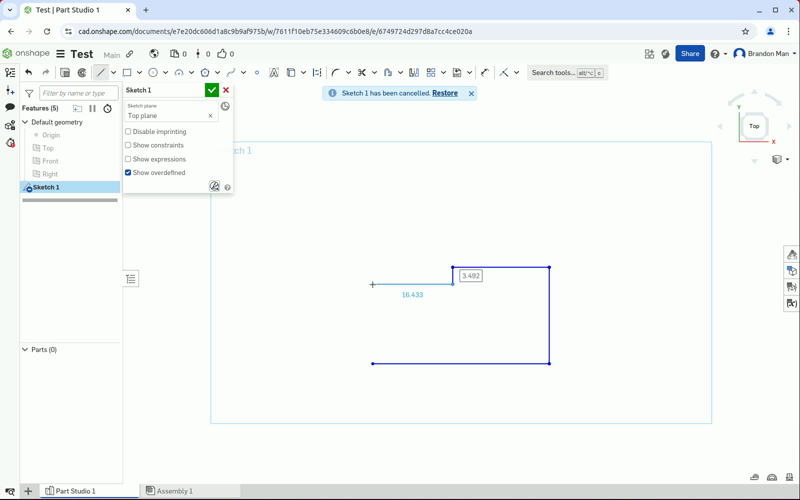
click(372, 284)
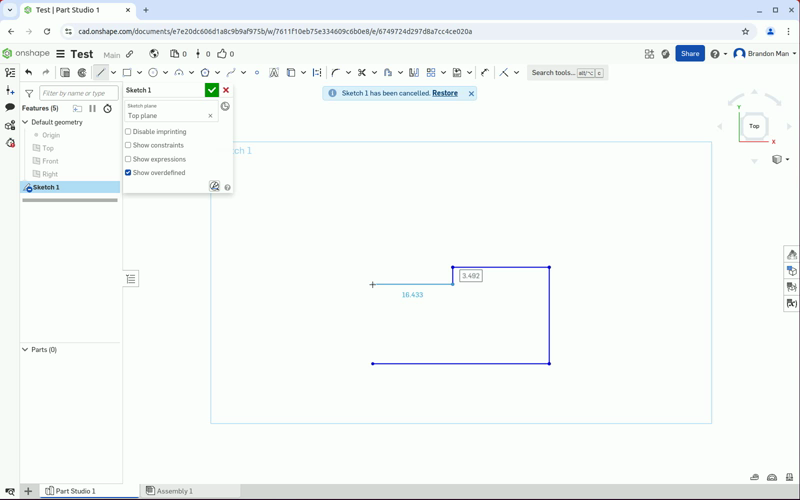
key_up(shift)
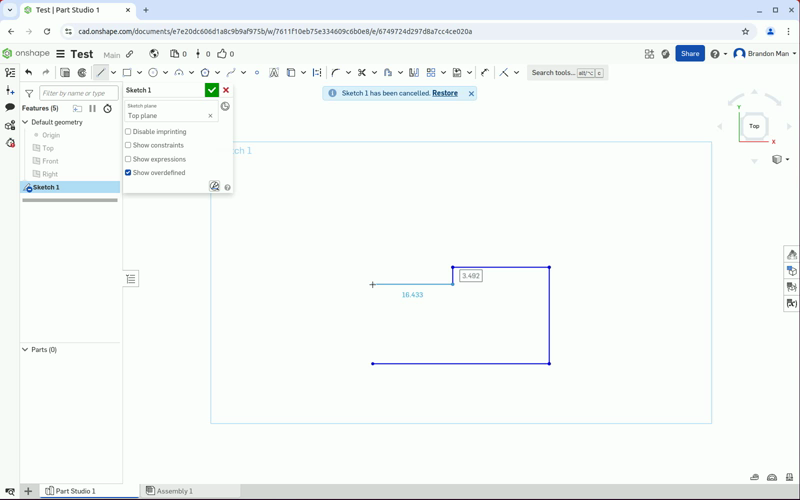
key_down(shift)
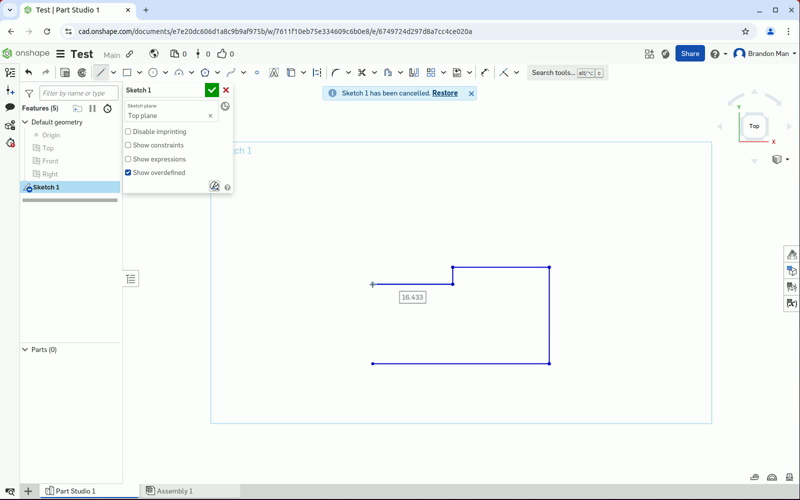
mouse_move(372, 363)
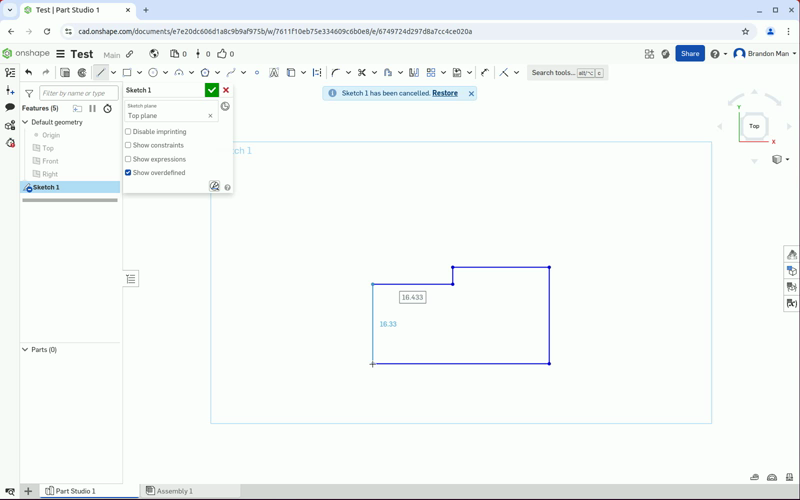
key_up(shift)
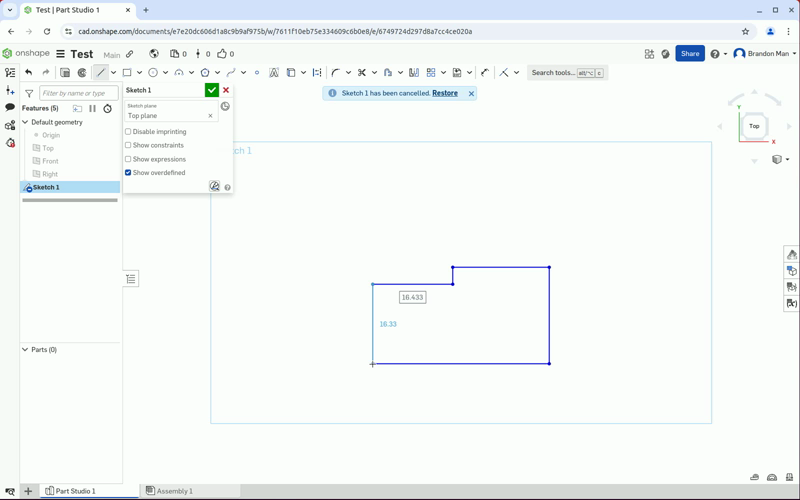
click(372, 363)
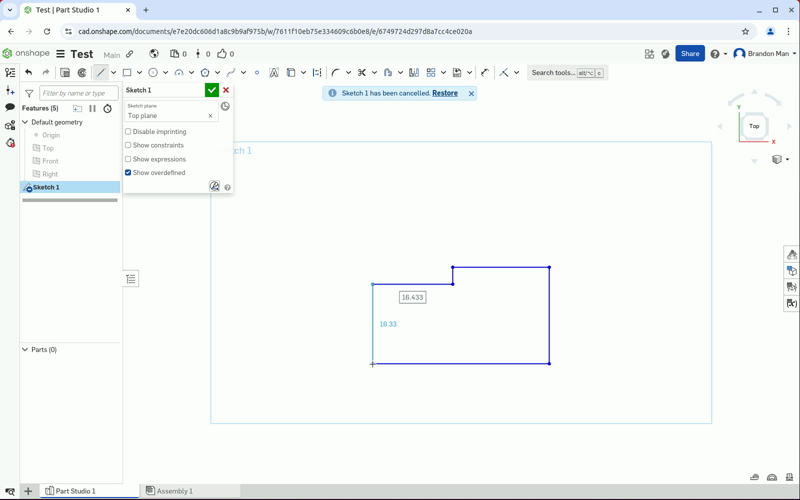
key(esc)
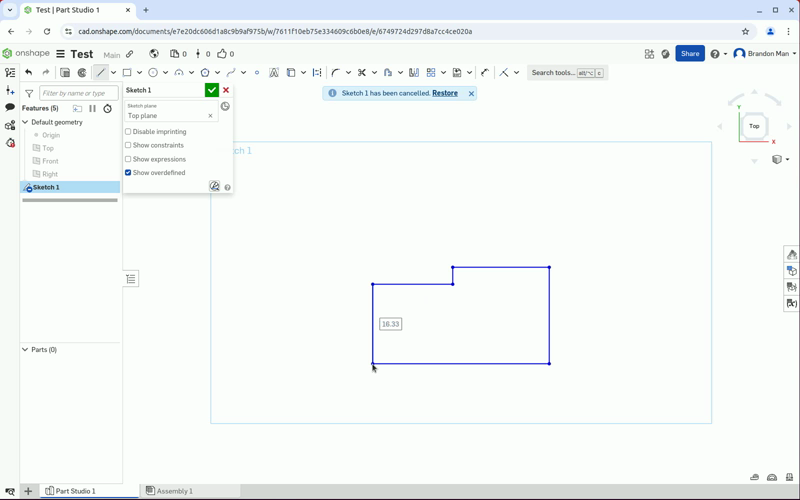
mouse_move(538, 332)
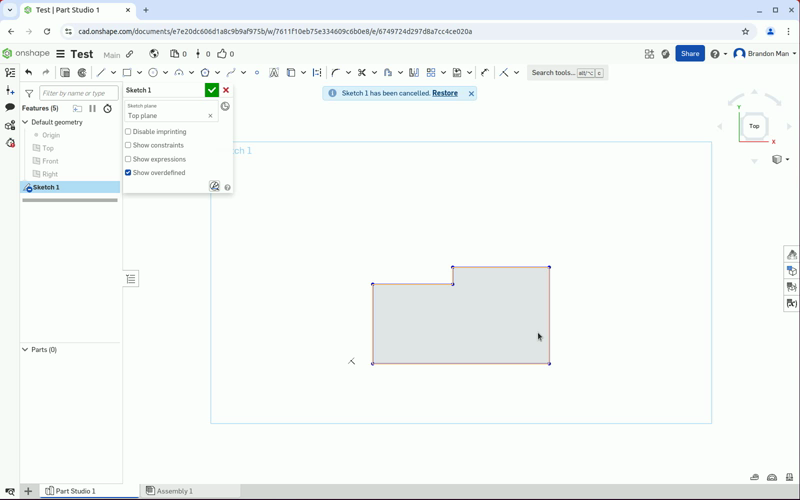
click(538, 332)
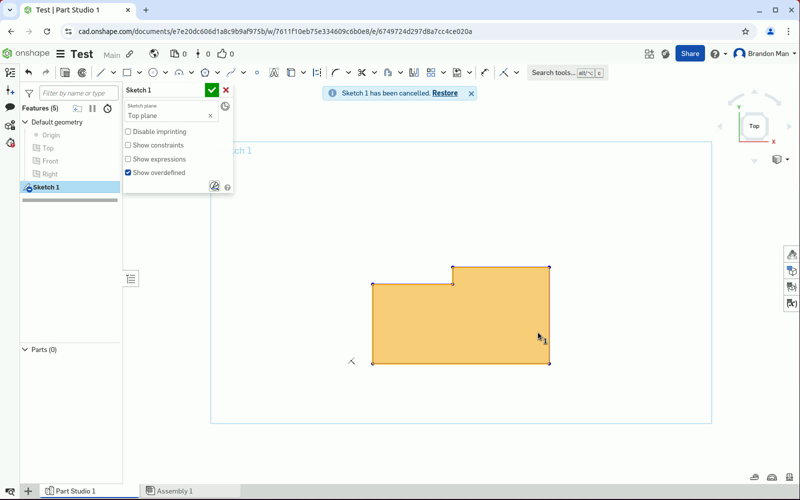
mouse_move(73, 352)
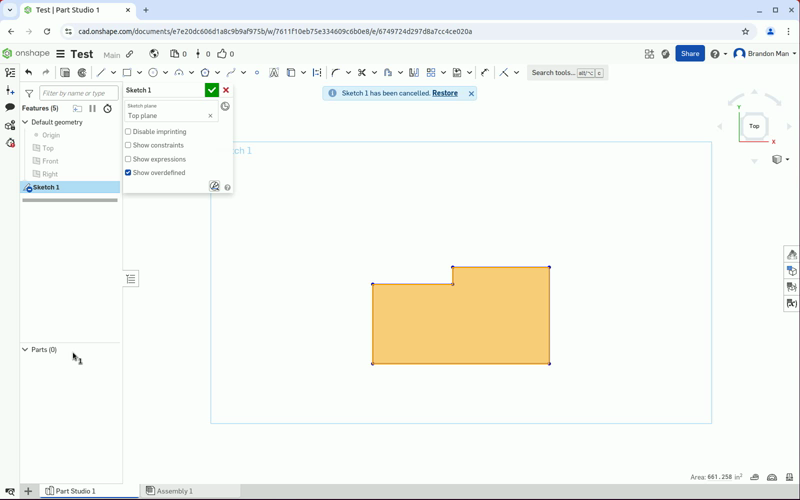
key(shift+y)
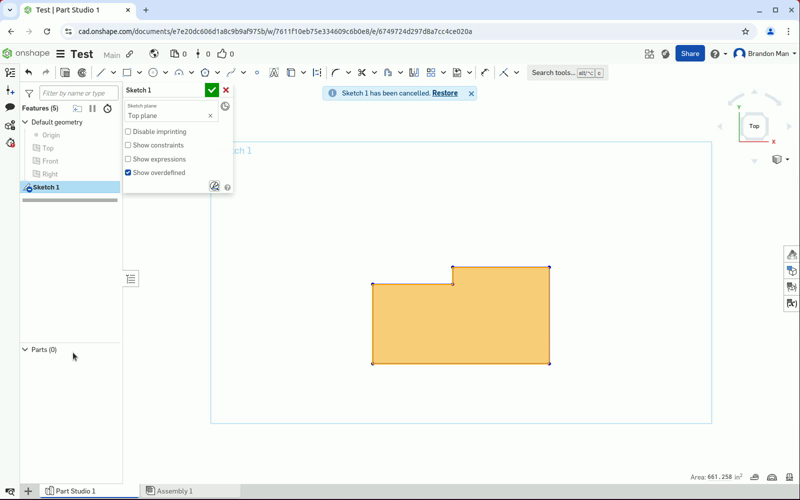
key(shift+e)
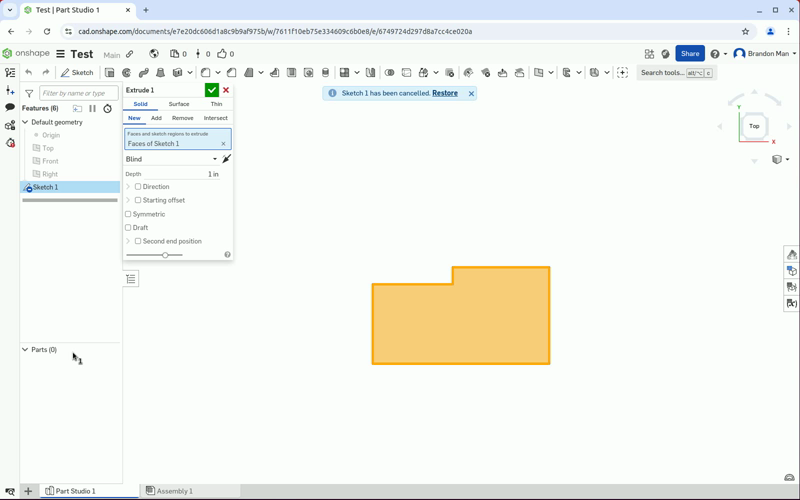
mouse_move(143, 106)
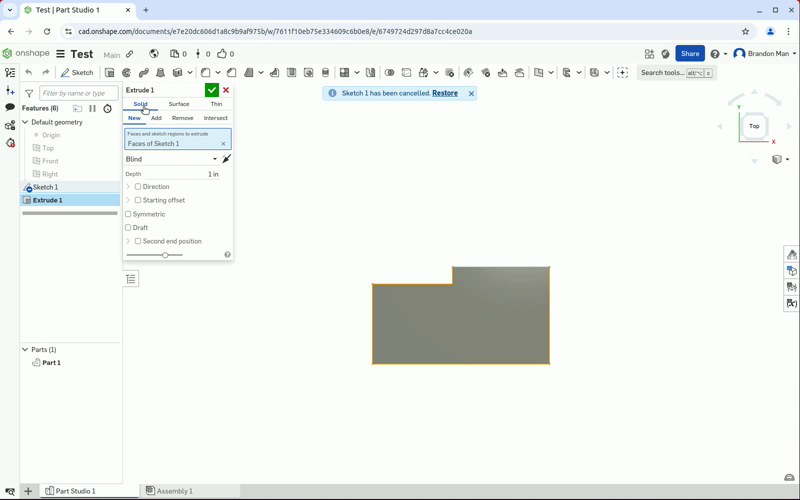
click(143, 106)
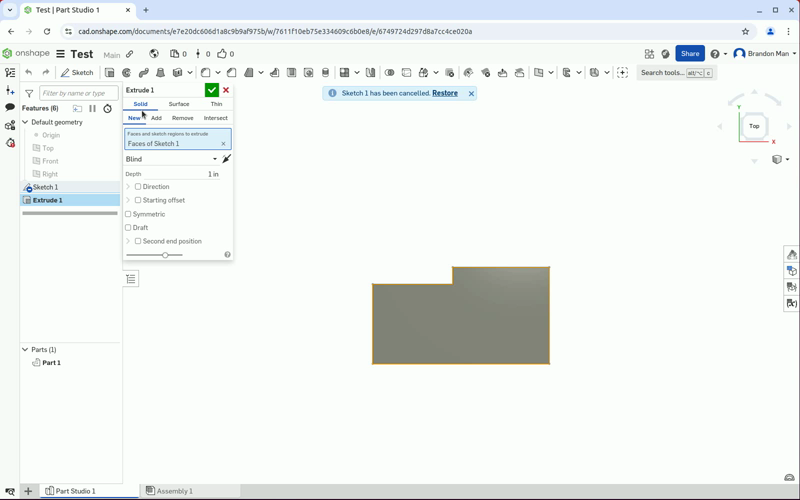
mouse_move(137, 120)
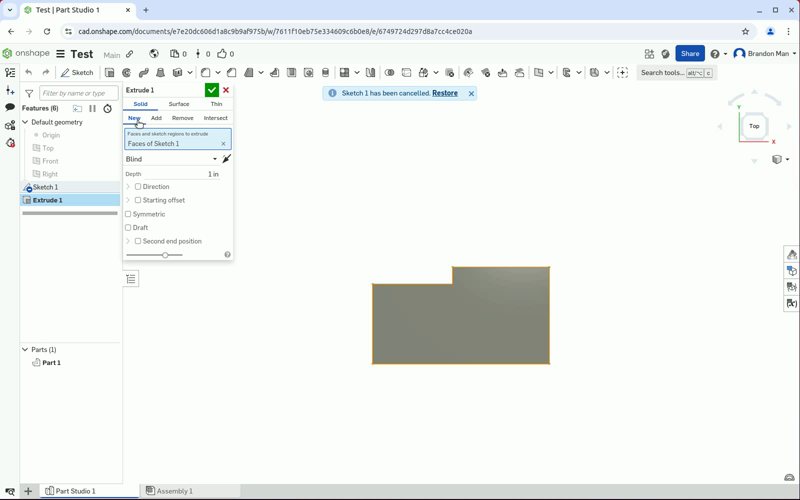
click(137, 120)
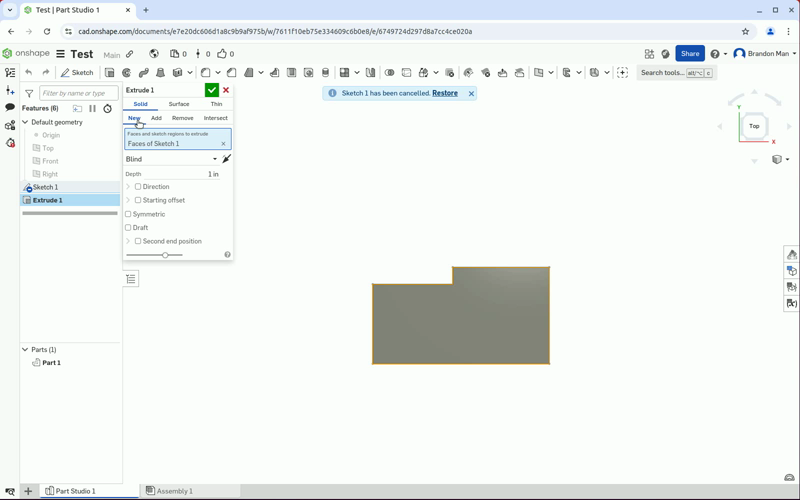
key(tab, 4)
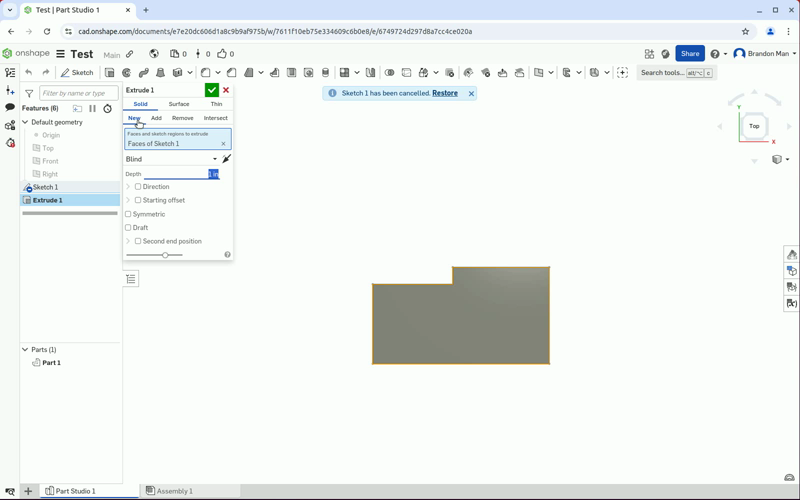
text(6.499)
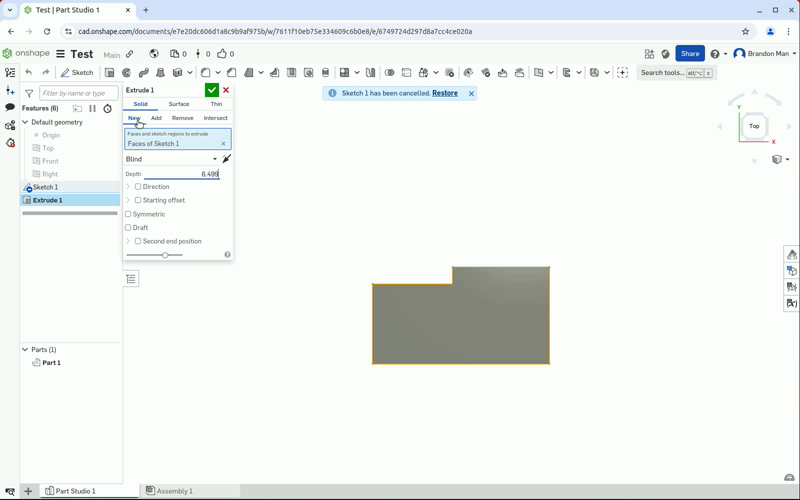
key(enter)
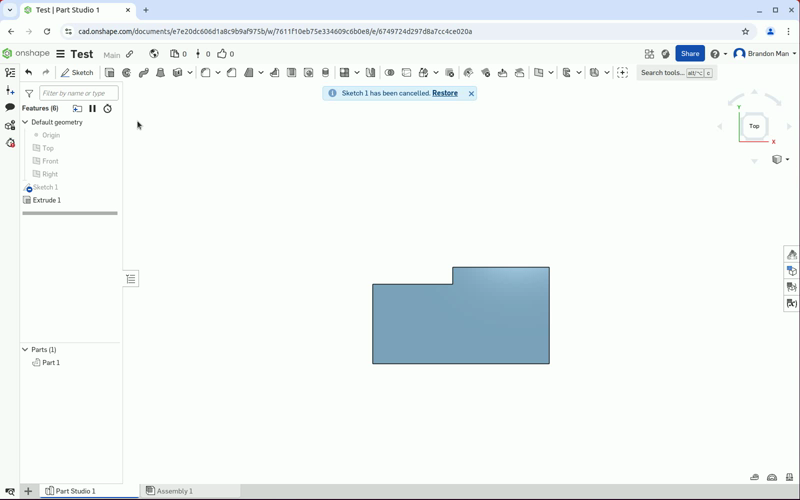
key(shift+h)
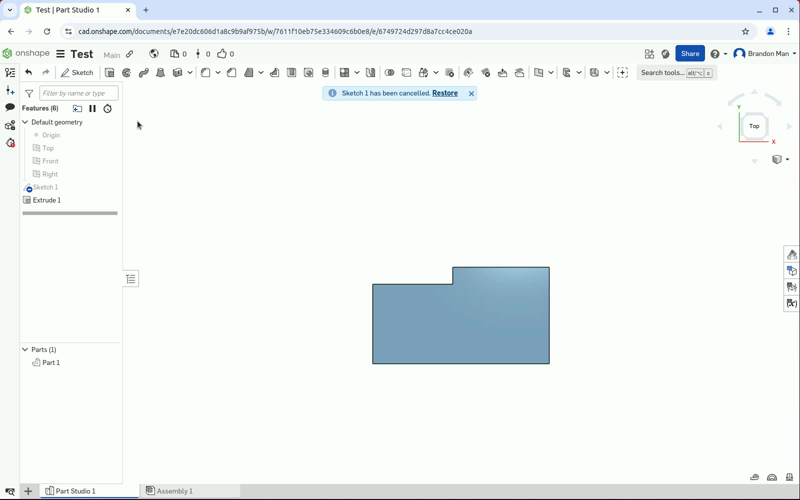
key(shift+h)
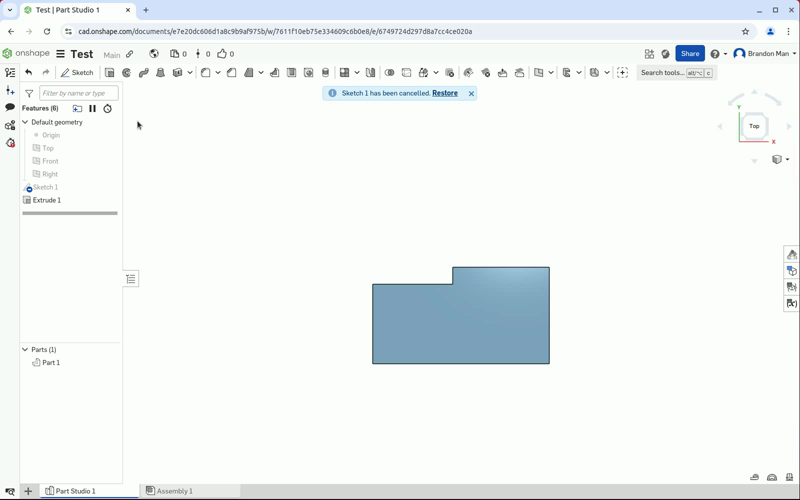
mouse_move(73, 189)
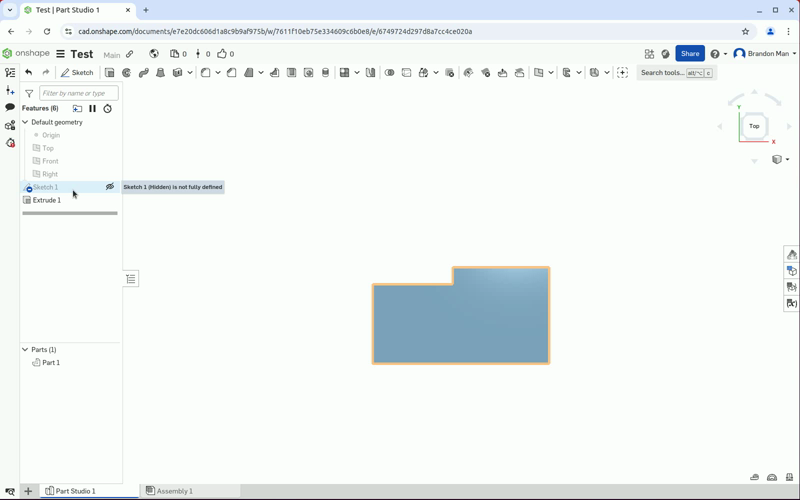
click(73, 189)
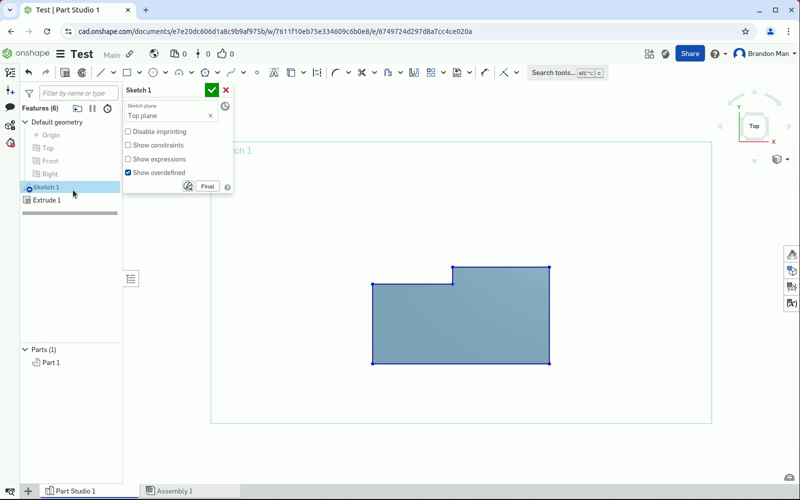
mouse_move(229, 92)
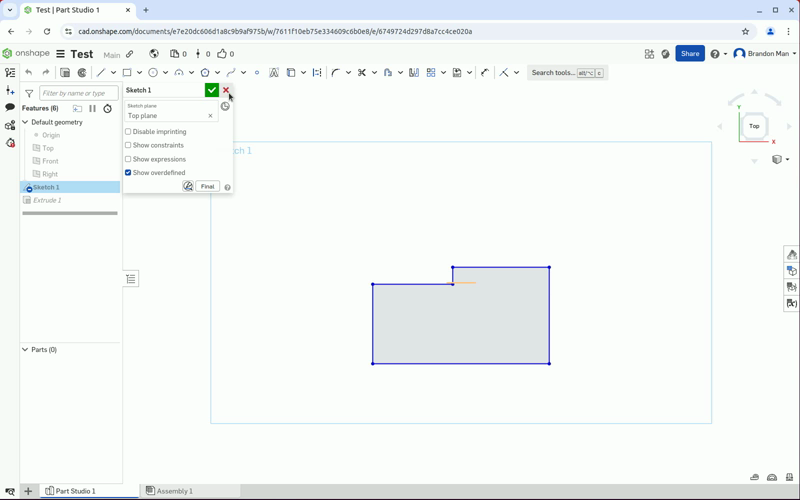
click(229, 92)
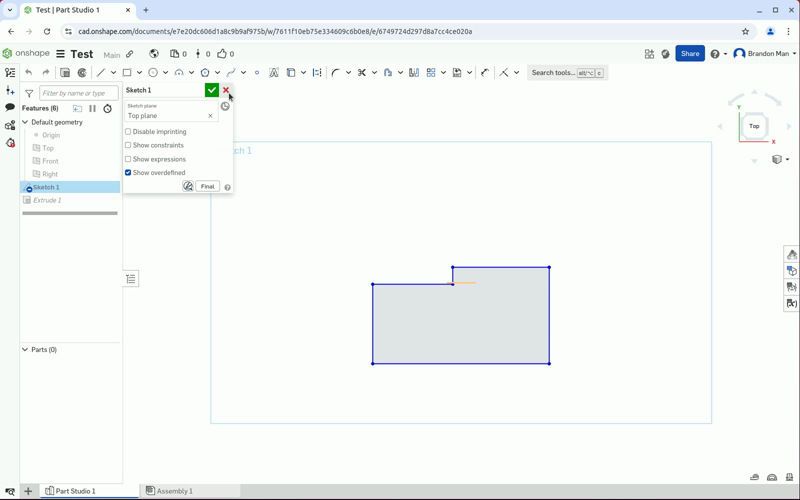
key(shift+s)
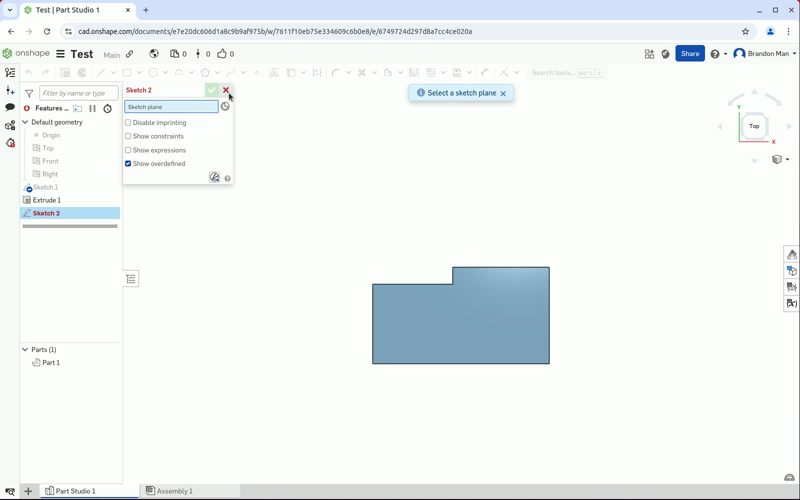
mouse_move(73, 150)
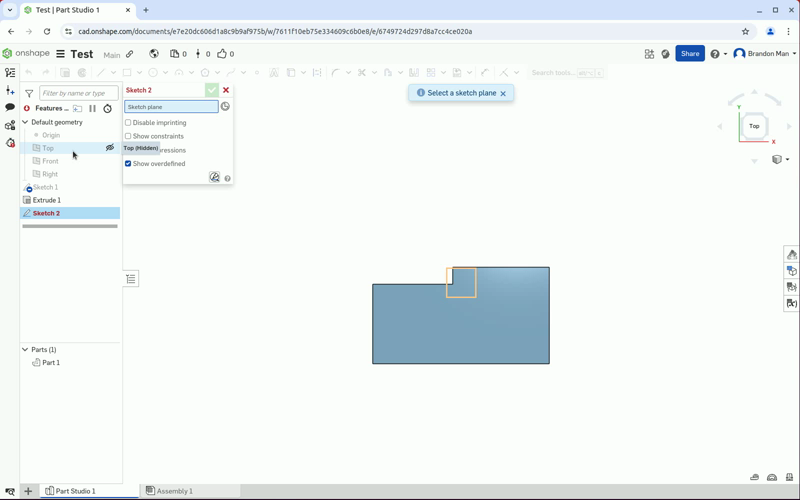
click(73, 150)
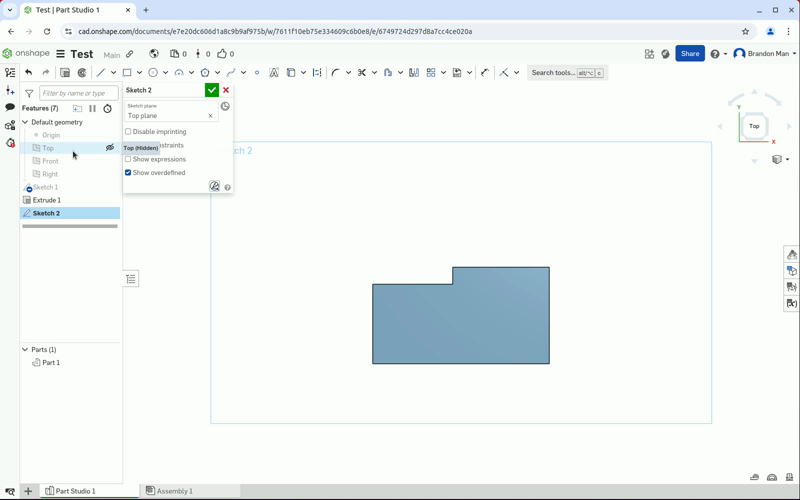
mouse_move(73, 352)
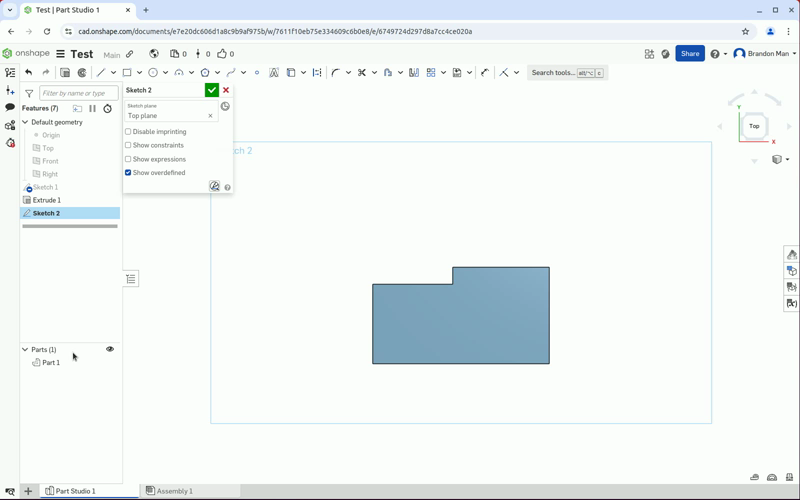
key(y)
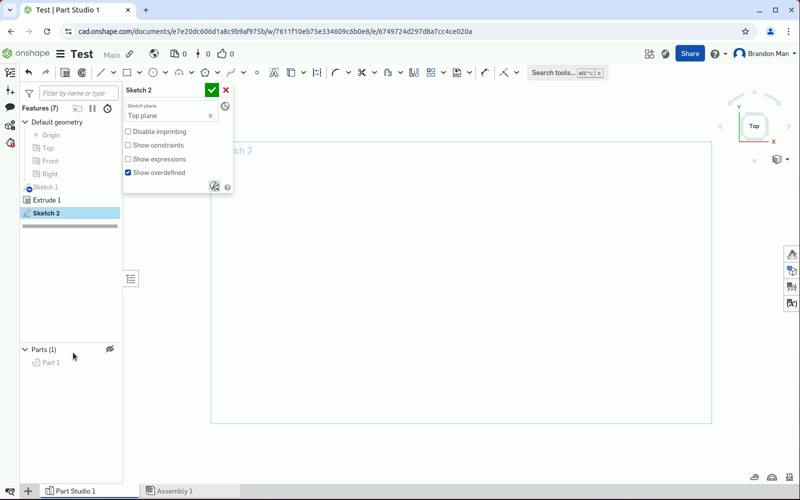
key(l)
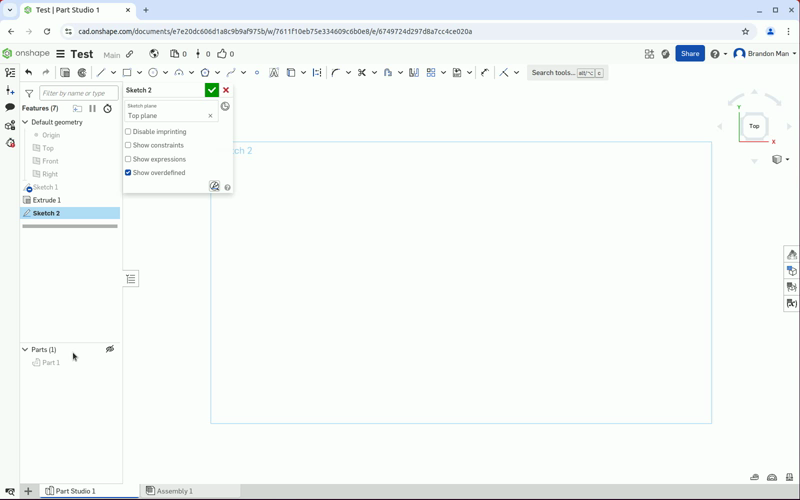
key_down(shift)
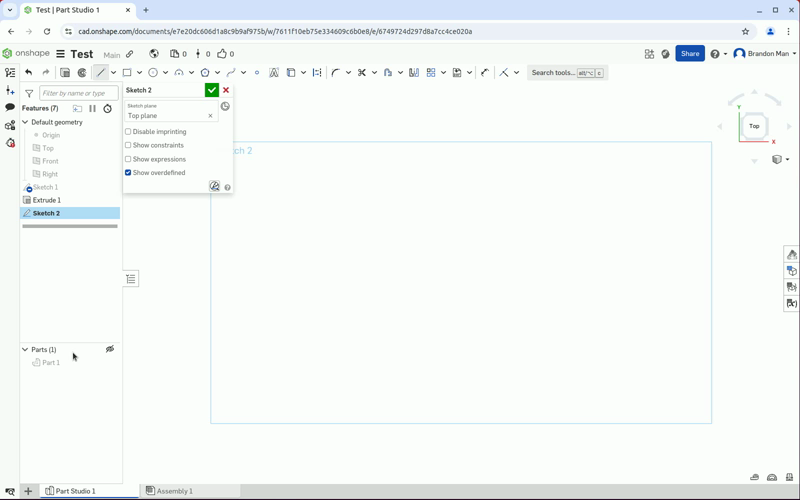
mouse_move(372, 282)
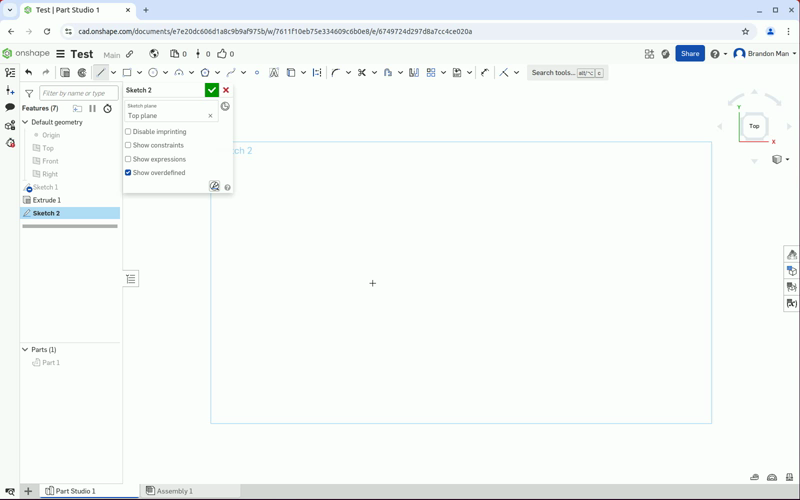
click(372, 282)
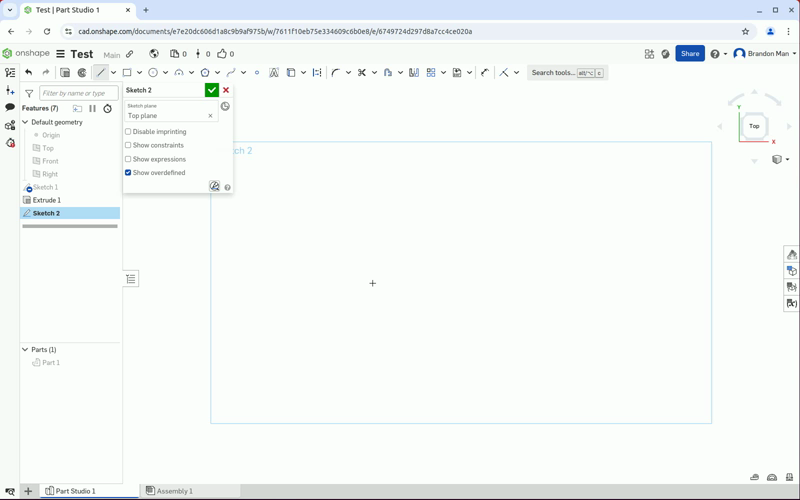
key_up(shift)
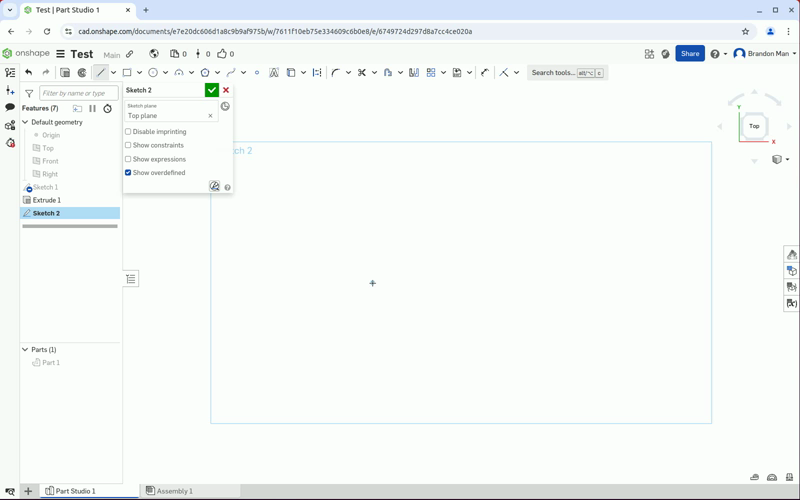
key_down(shift)
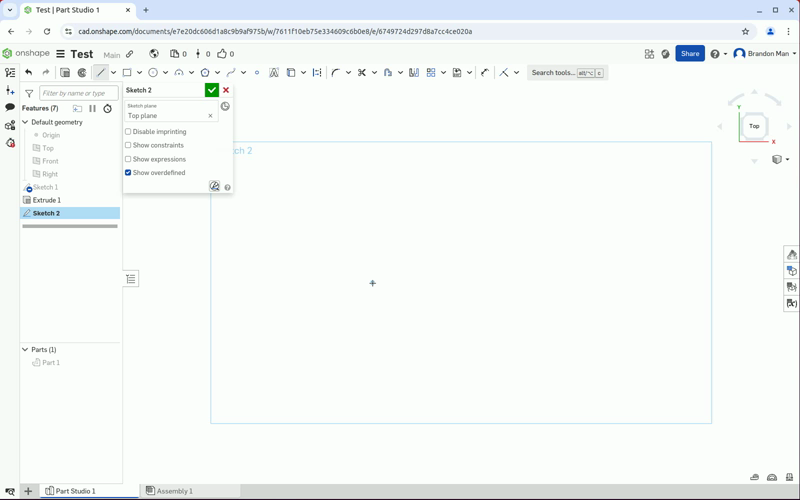
mouse_move(454, 282)
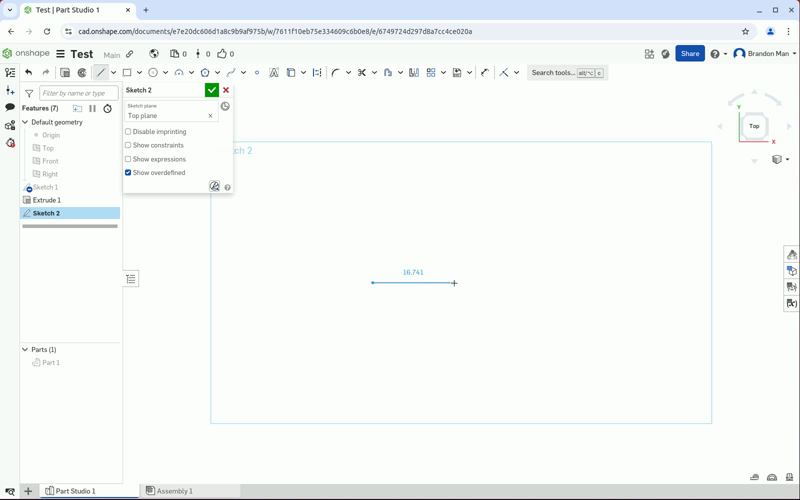
click(454, 282)
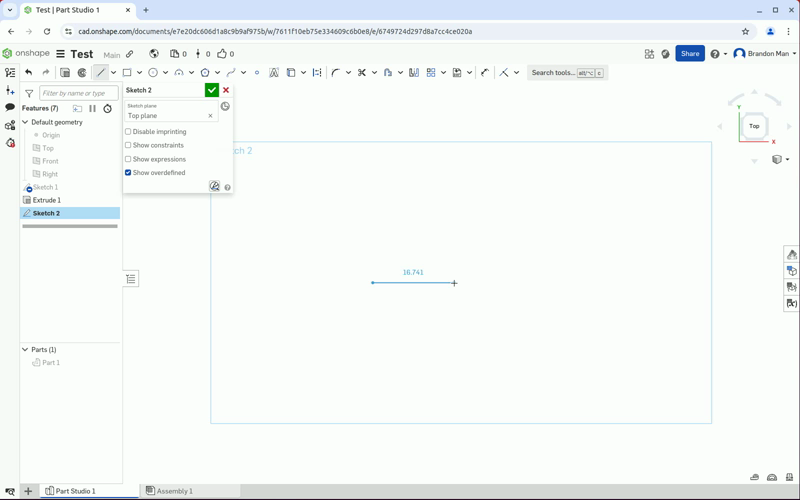
key_up(shift)
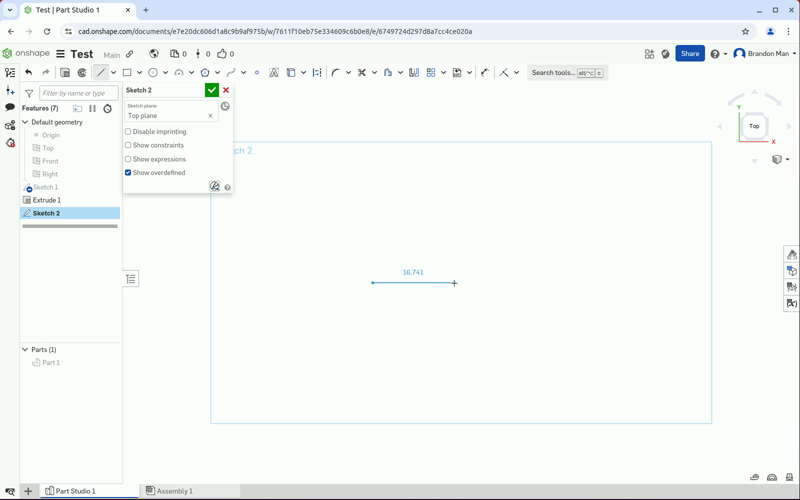
key_down(shift)
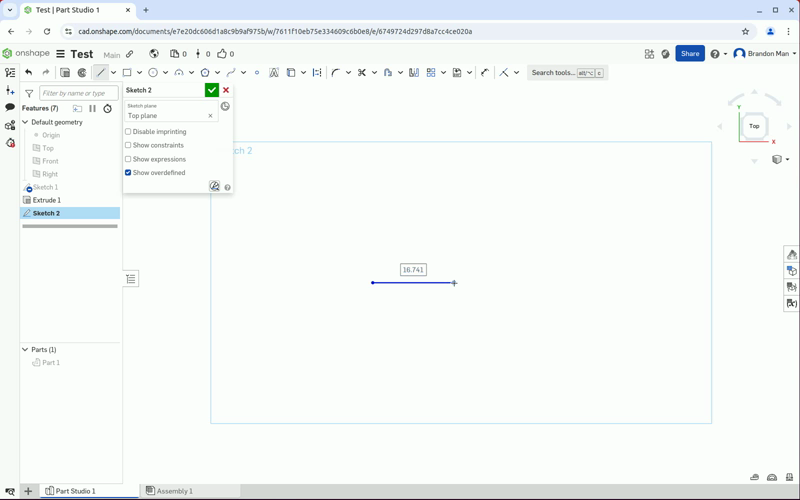
mouse_move(484, 282)
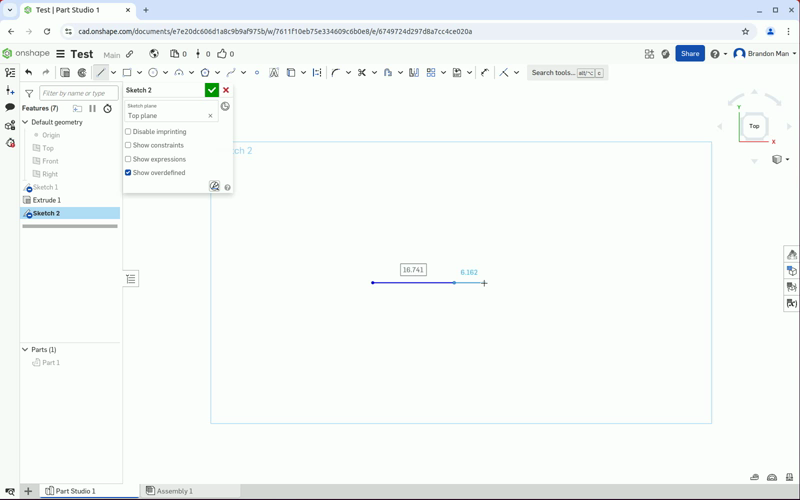
mouse_move(454, 266)
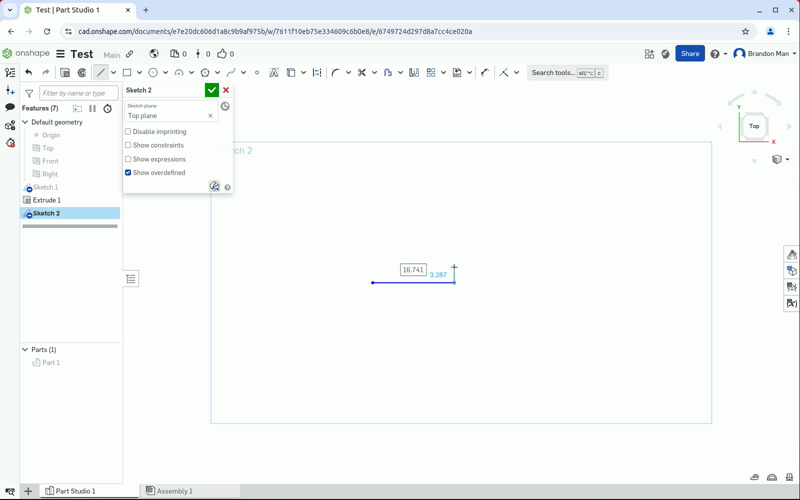
click(454, 266)
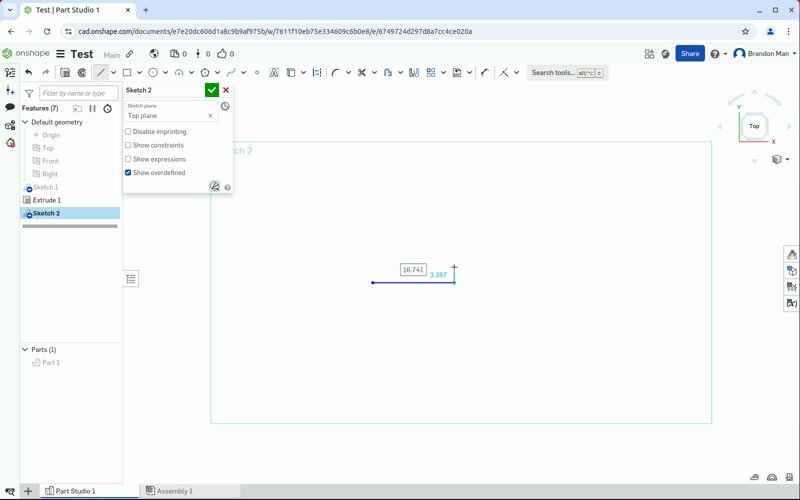
key_up(shift)
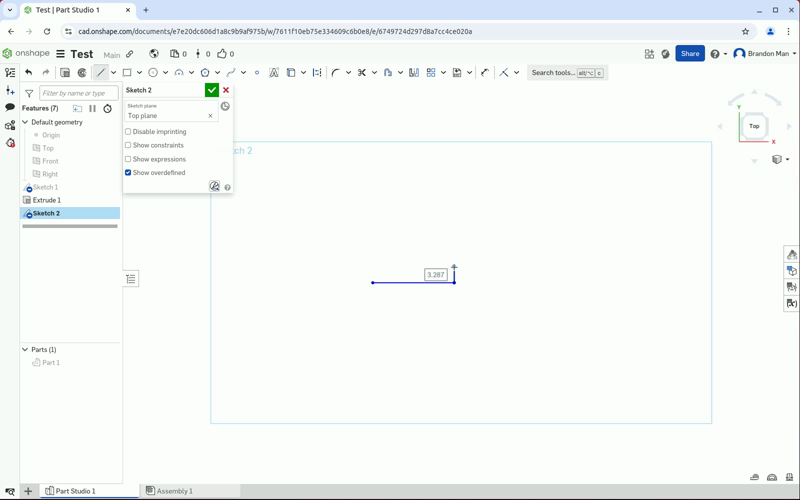
key_down(shift)
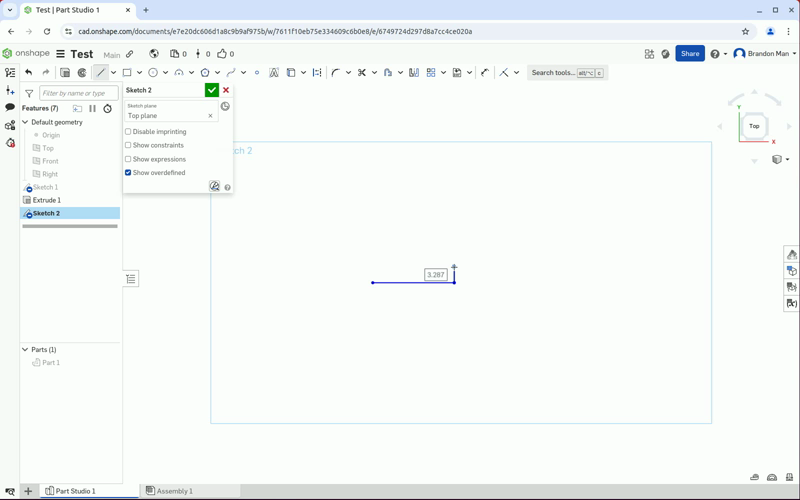
mouse_move(454, 201)
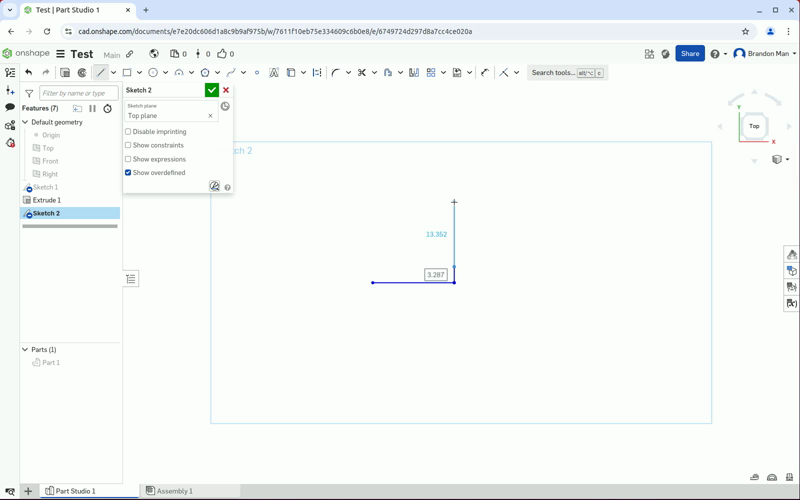
click(454, 201)
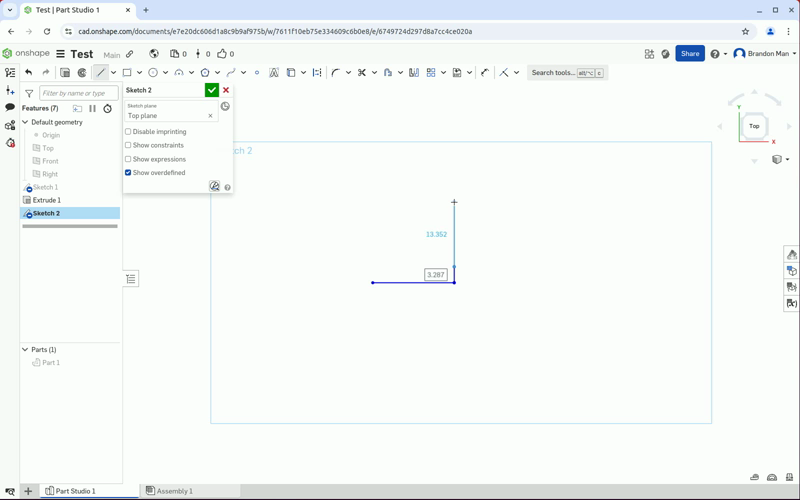
key_up(shift)
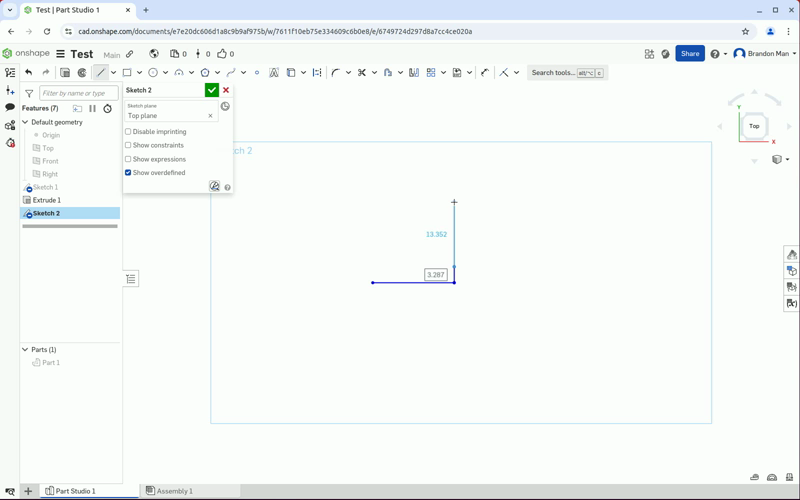
key_down(shift)
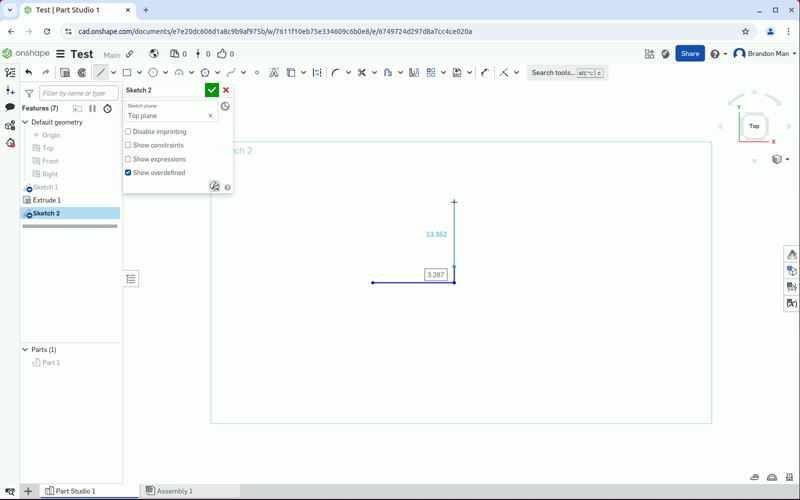
mouse_move(372, 201)
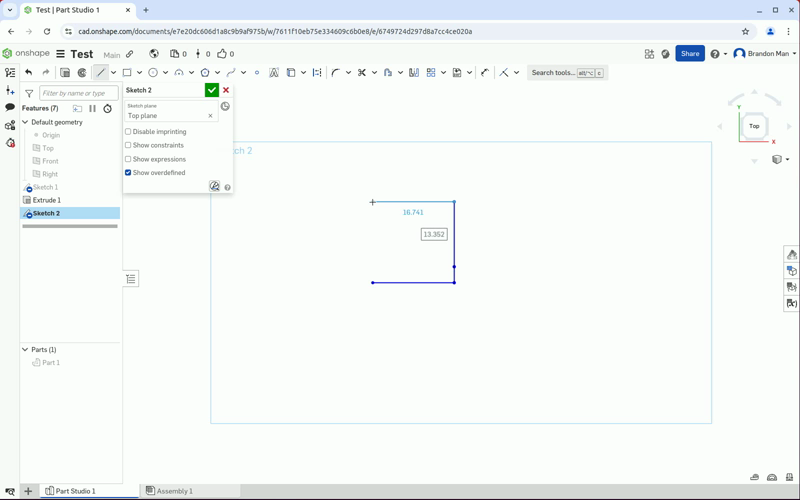
click(372, 201)
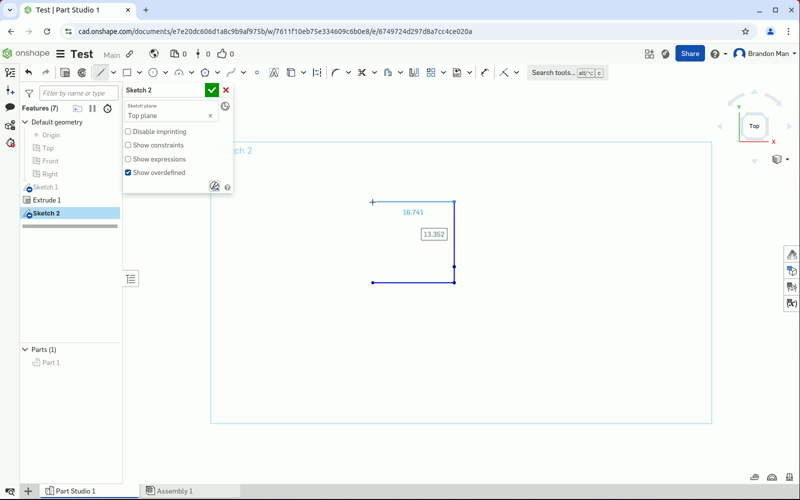
key_up(shift)
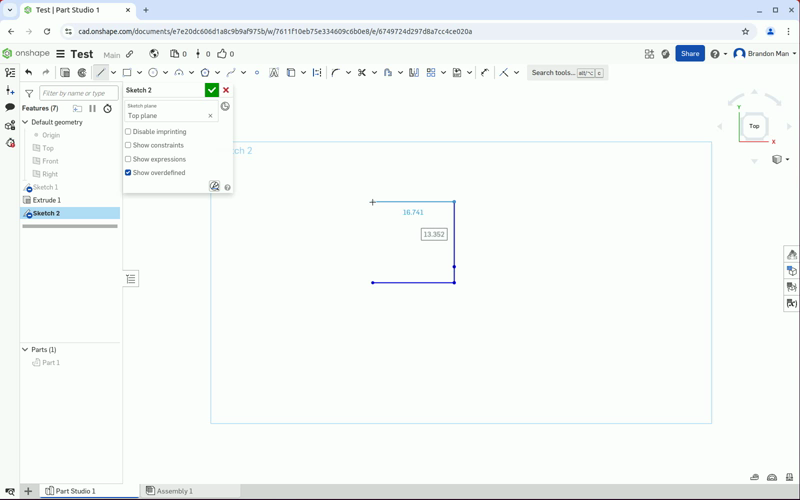
key_down(shift)
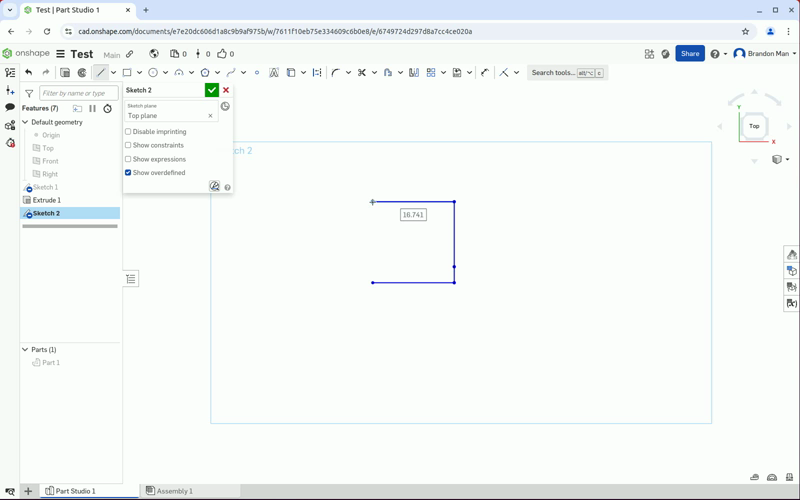
mouse_move(372, 282)
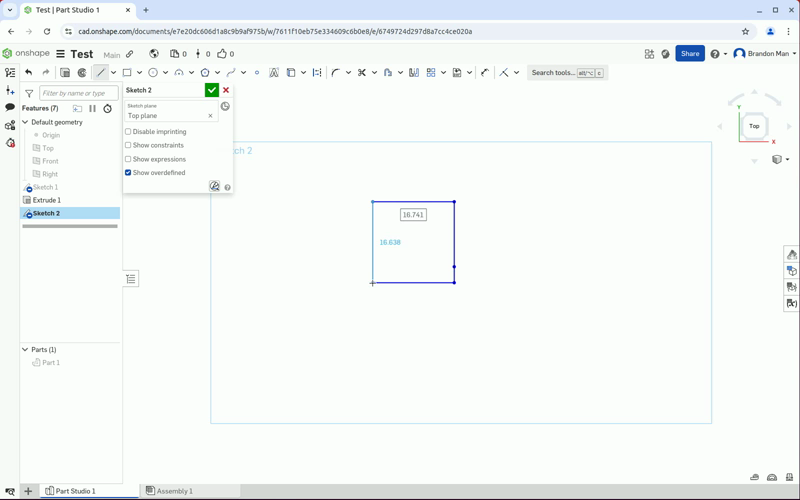
key_up(shift)
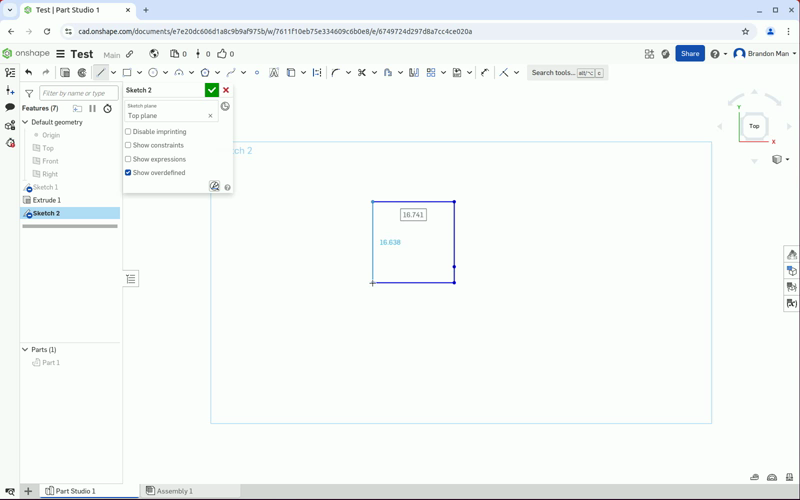
click(372, 282)
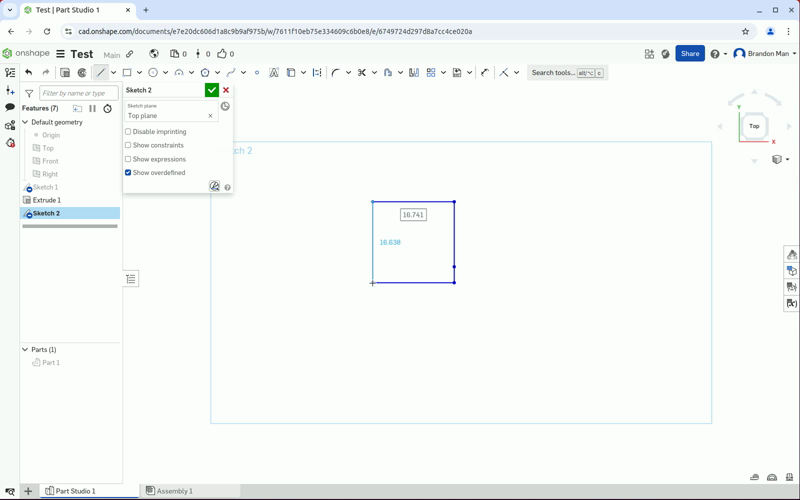
key(esc)
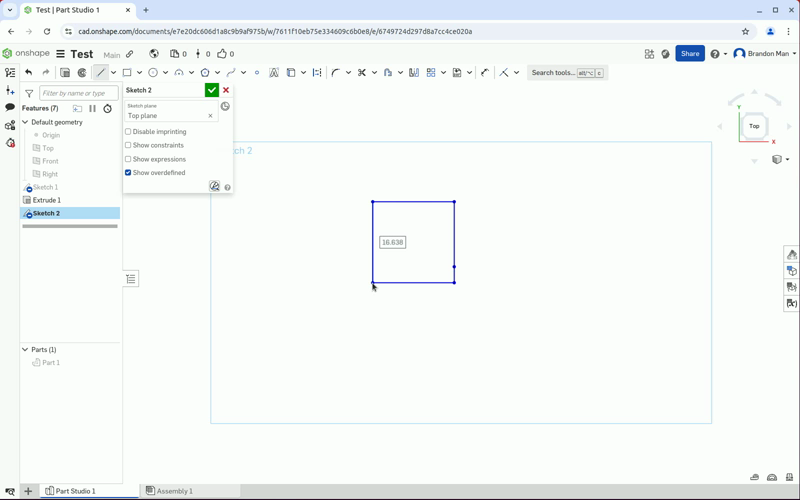
mouse_move(377, 264)
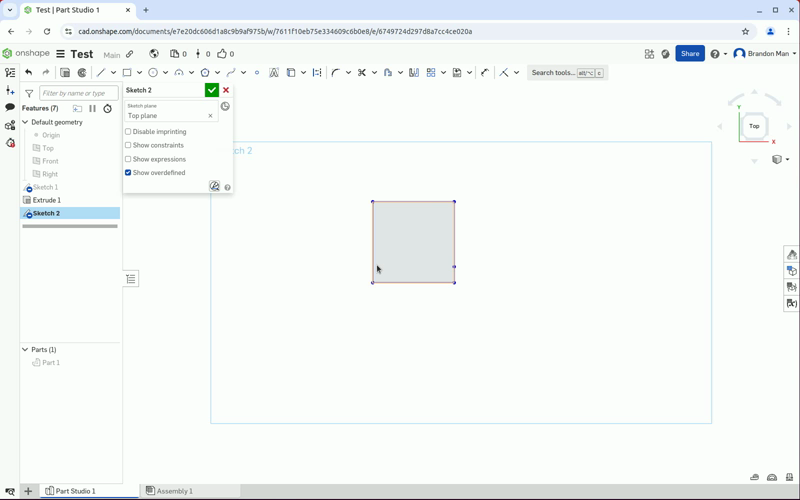
click(377, 264)
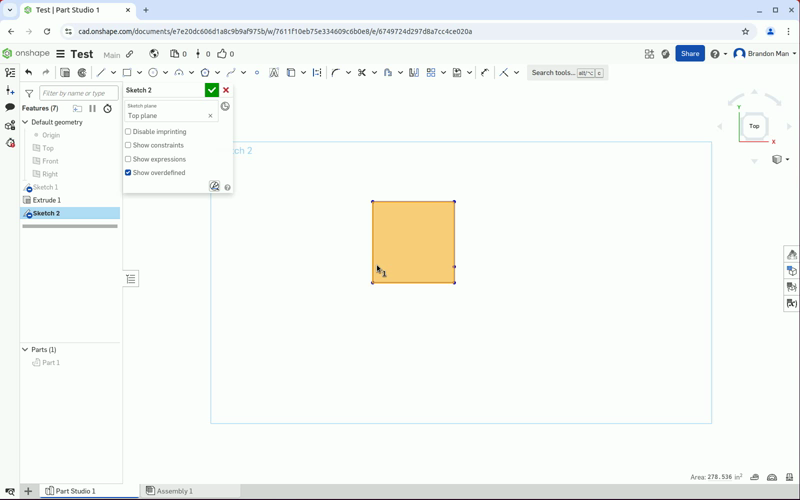
mouse_move(73, 352)
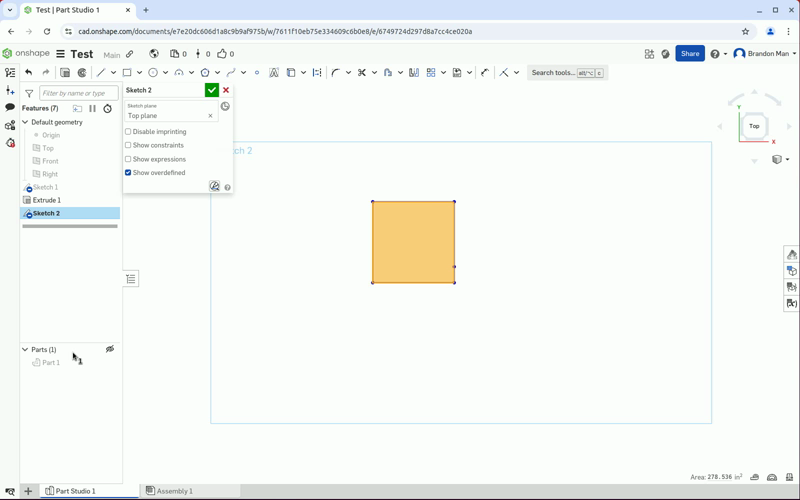
key(shift+y)
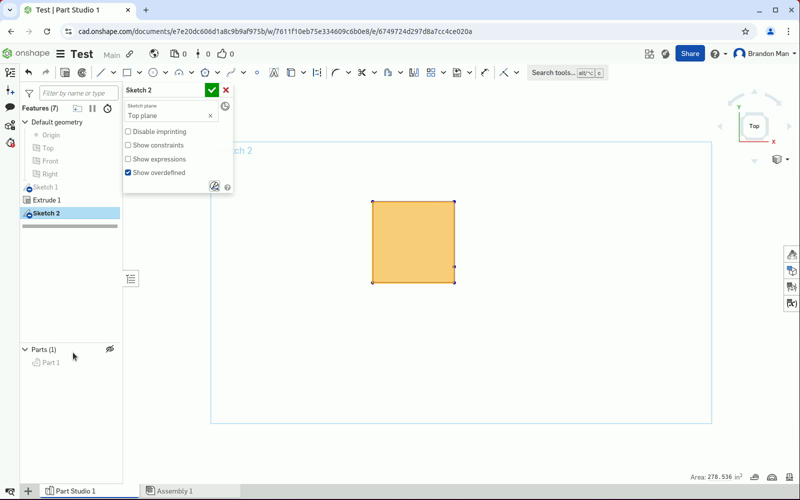
key(shift+e)
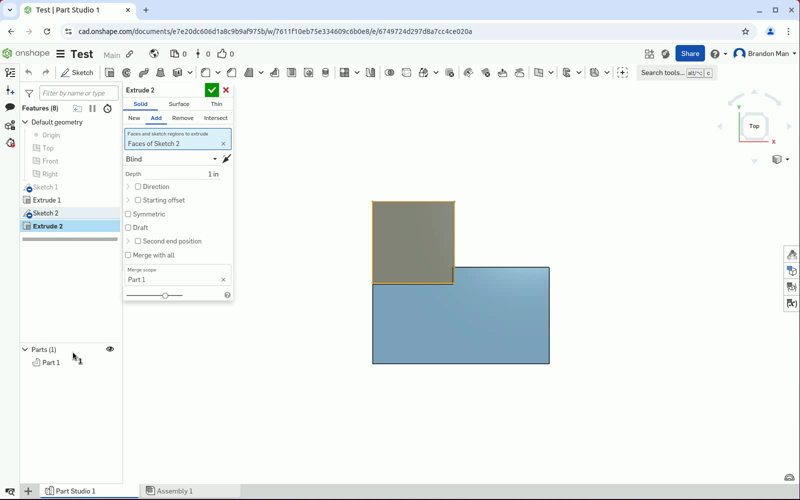
mouse_move(143, 106)
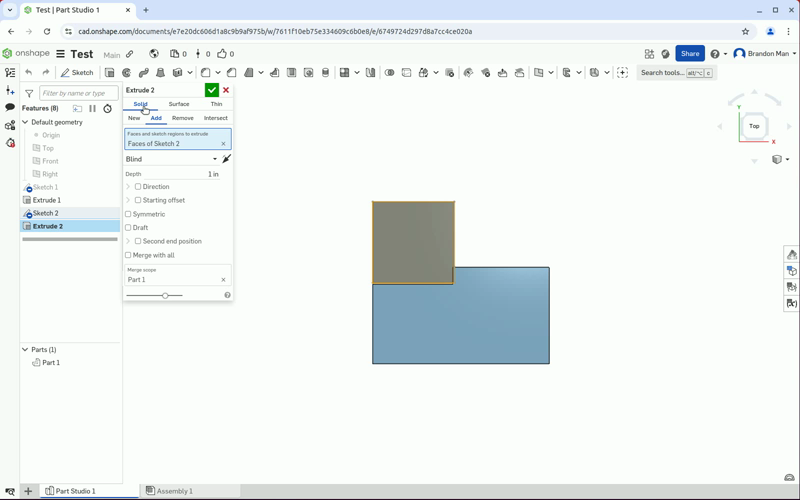
click(143, 106)
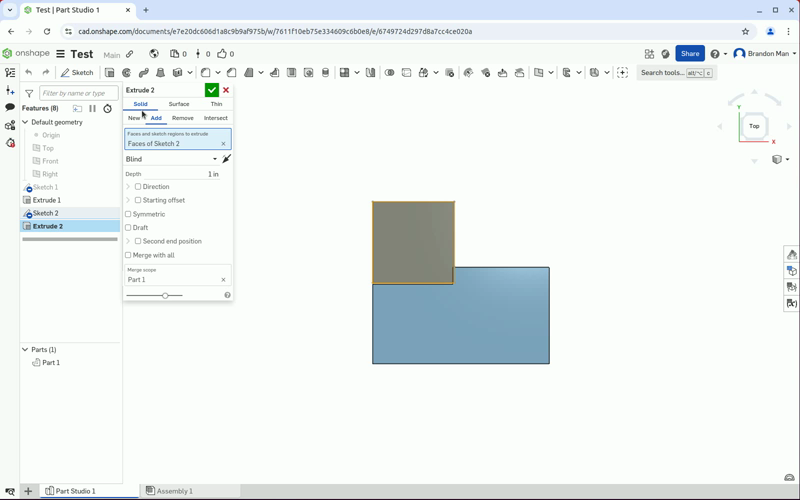
mouse_move(137, 120)
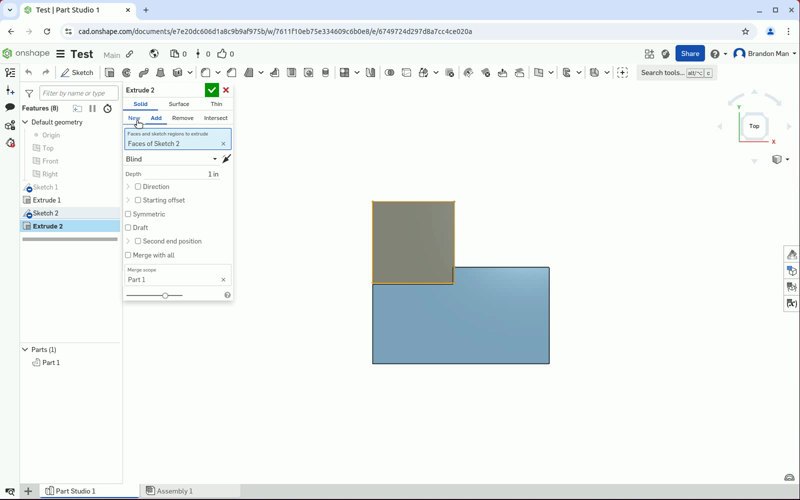
click(137, 120)
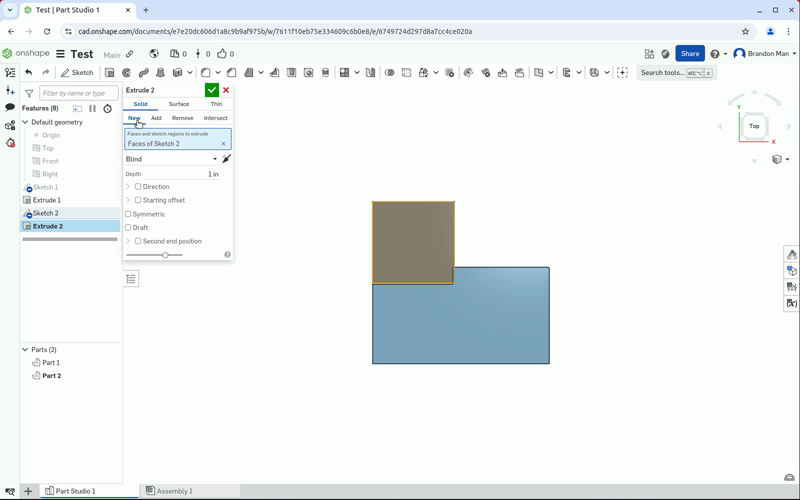
key(tab, 4)
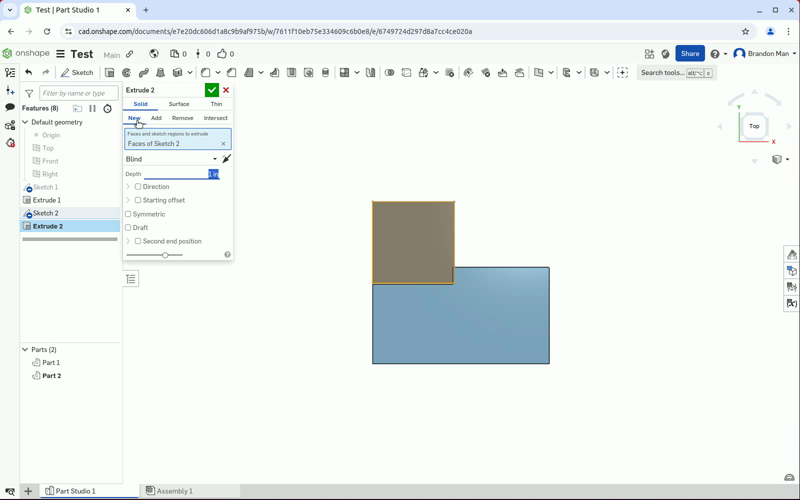
text(23.108)
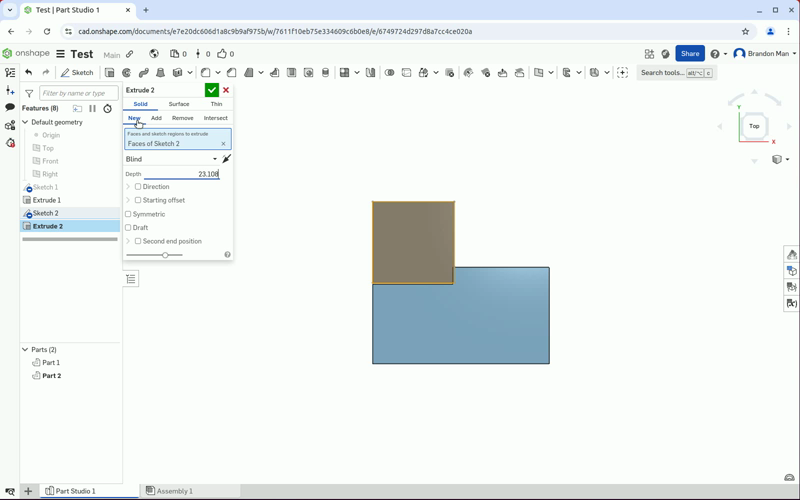
key(enter)
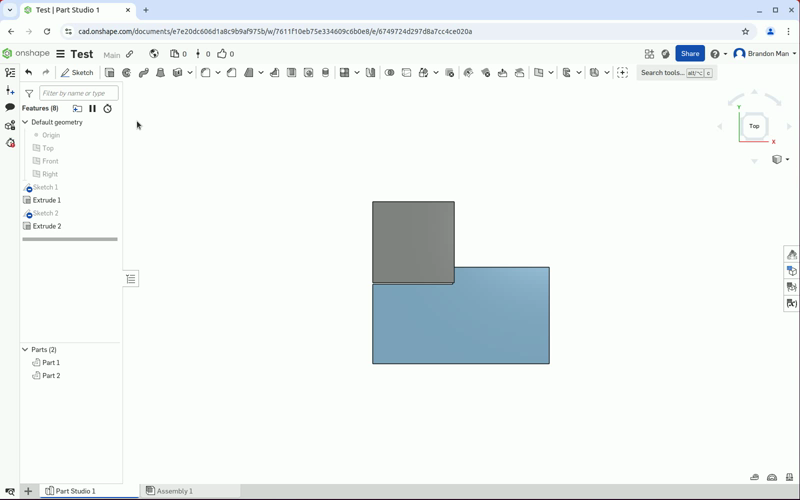
key(shift+h)
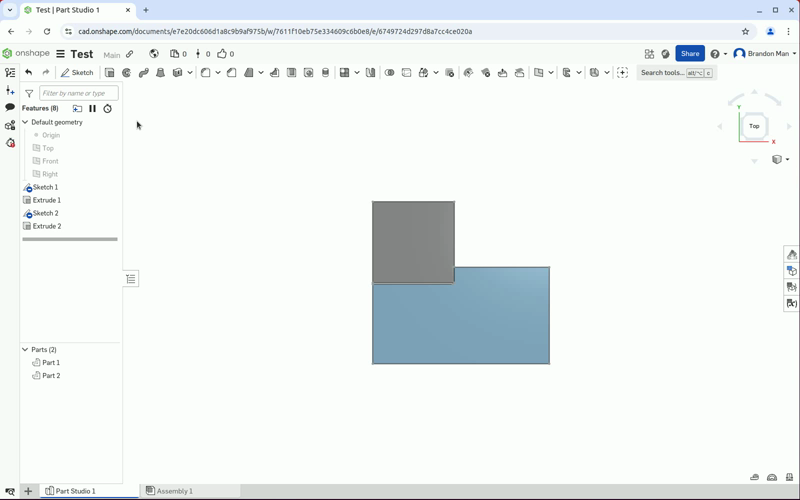
key(shift+h)
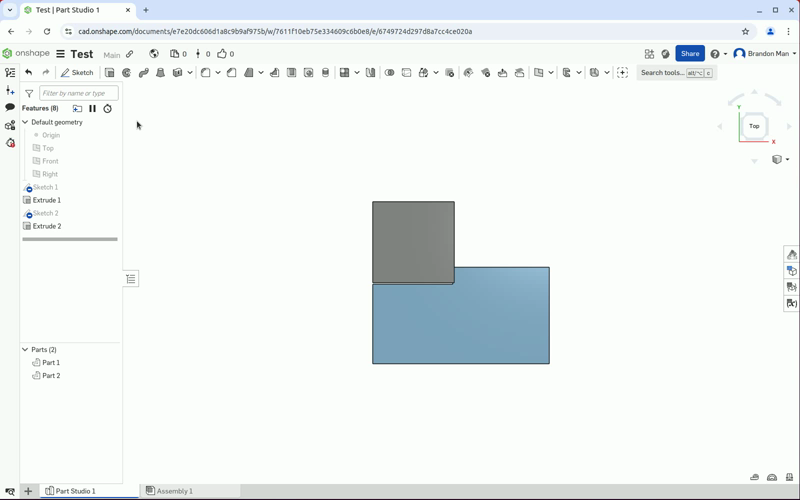
mouse_move(73, 189)
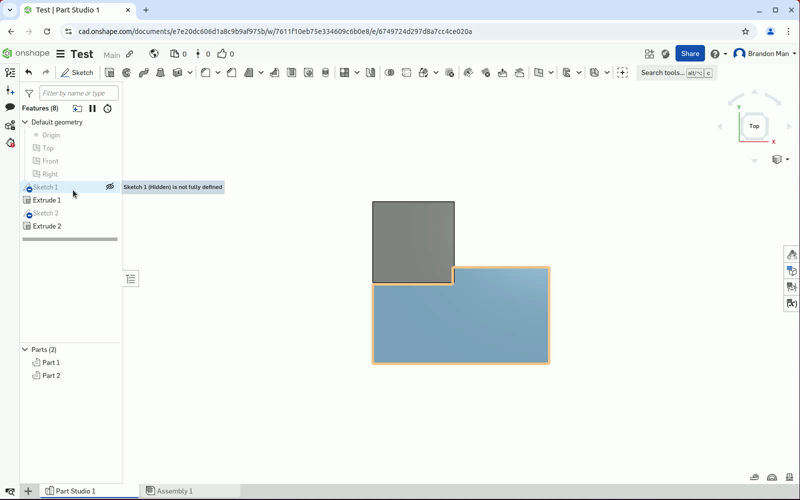
click(73, 189)
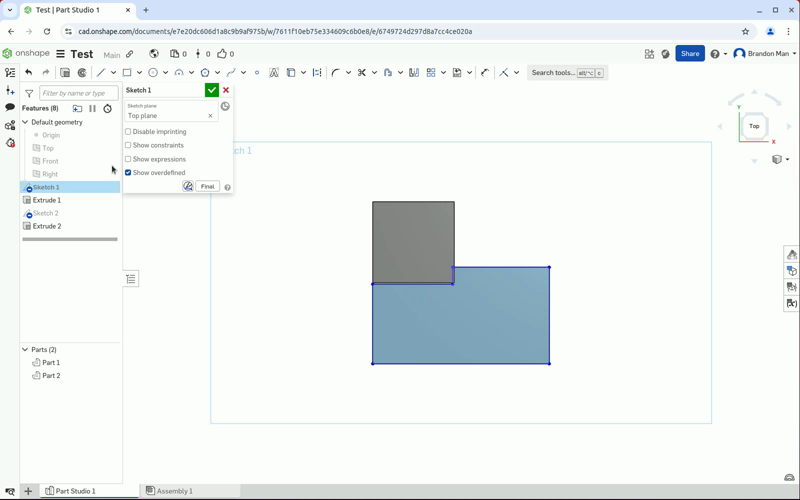
mouse_move(229, 92)
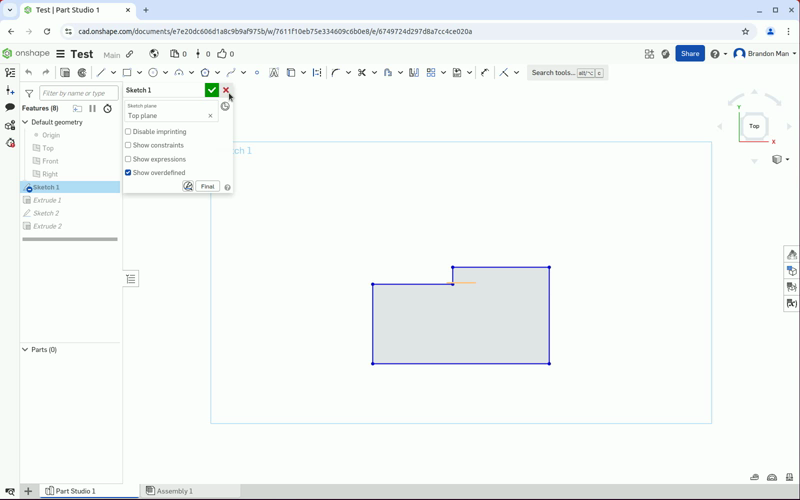
click(229, 92)
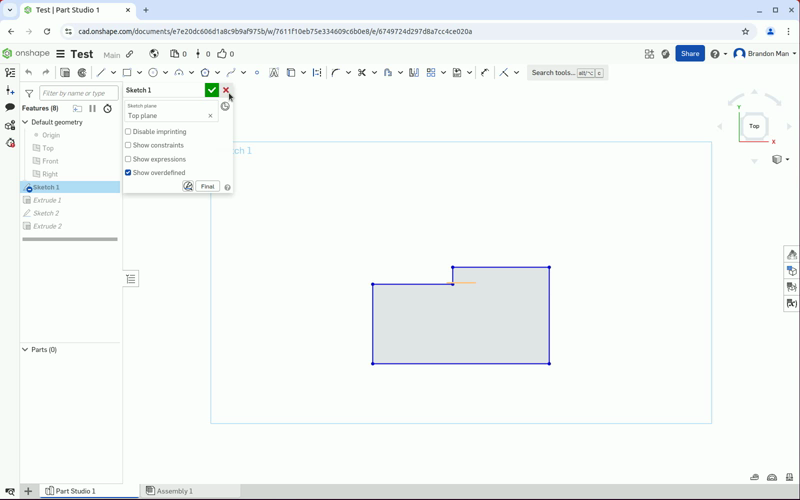
key(shift+s)
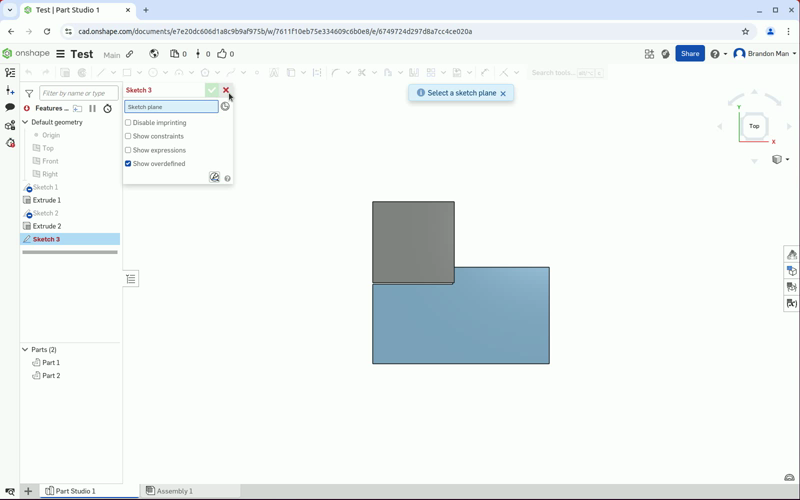
mouse_move(73, 150)
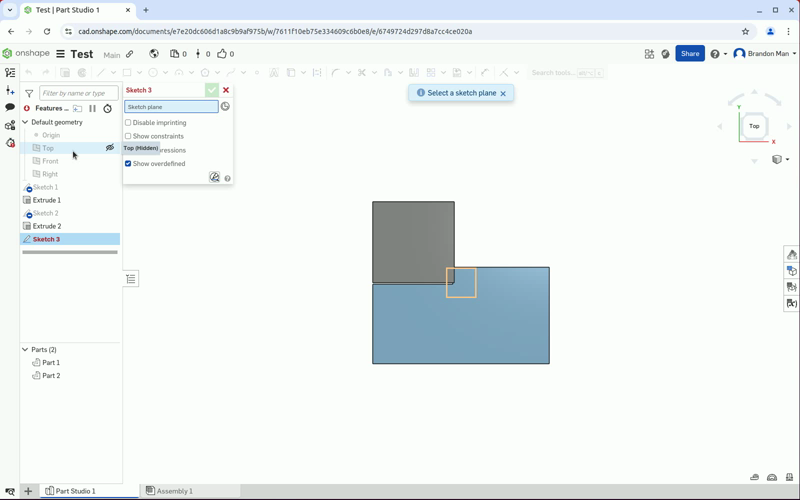
click(73, 150)
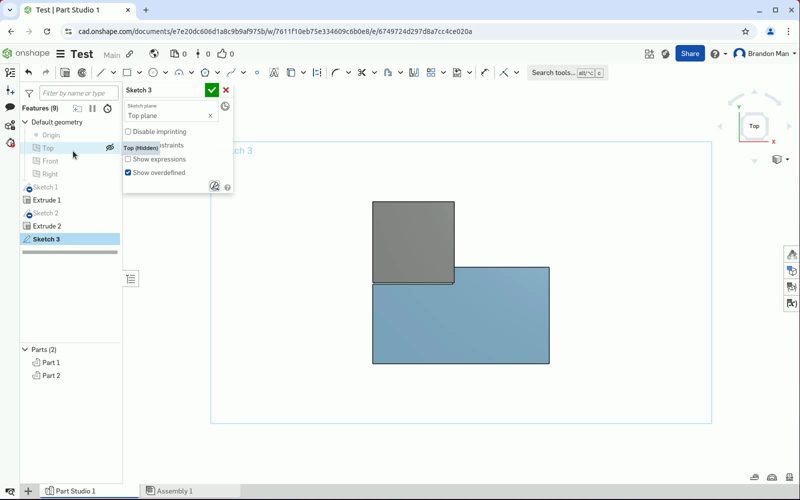
mouse_move(73, 352)
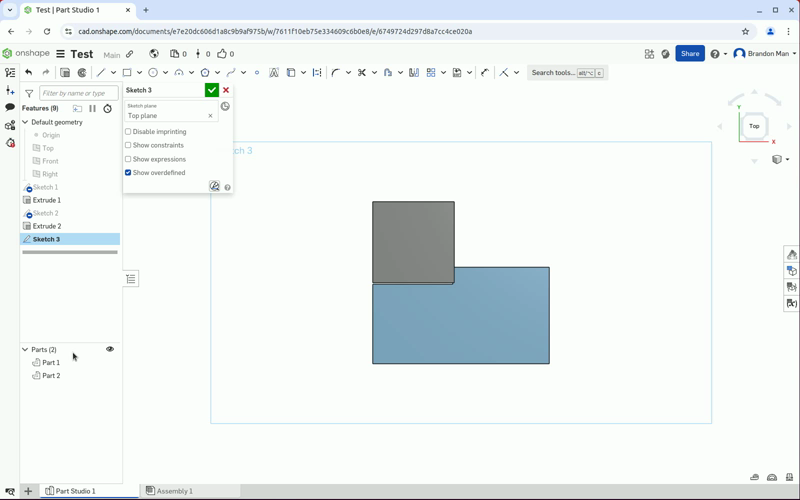
key(y)
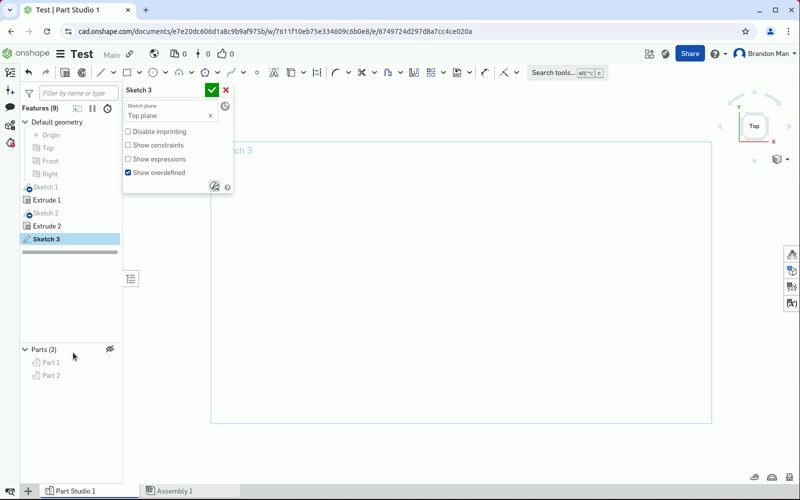
key(l)
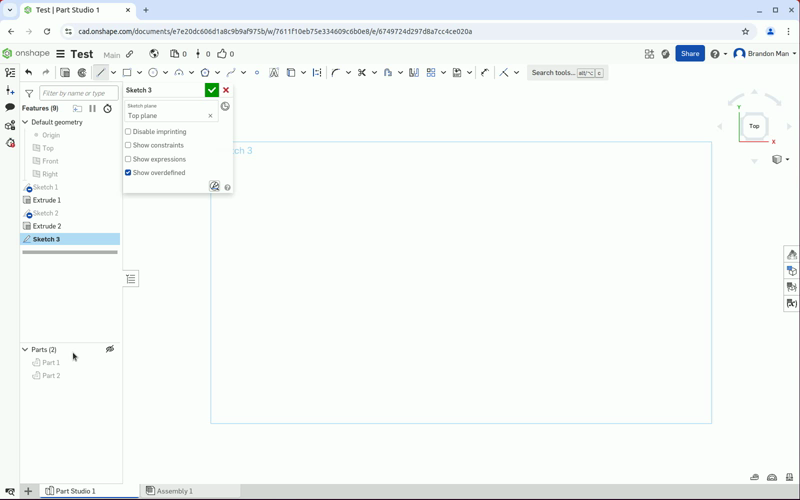
key_down(shift)
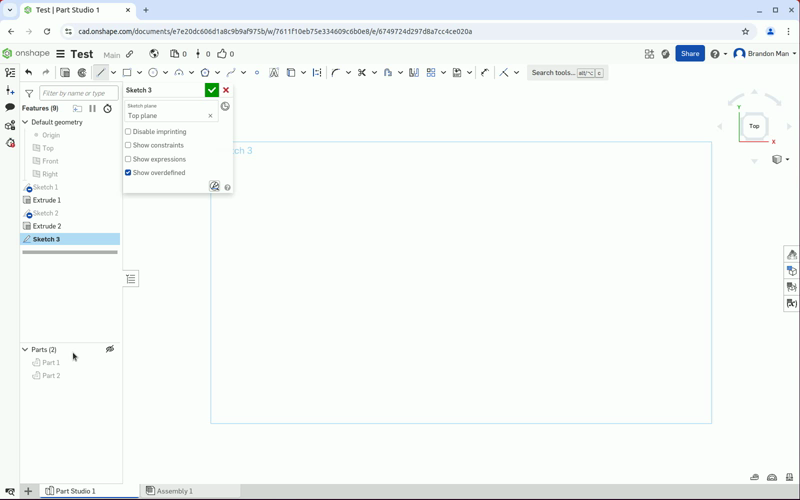
mouse_move(452, 266)
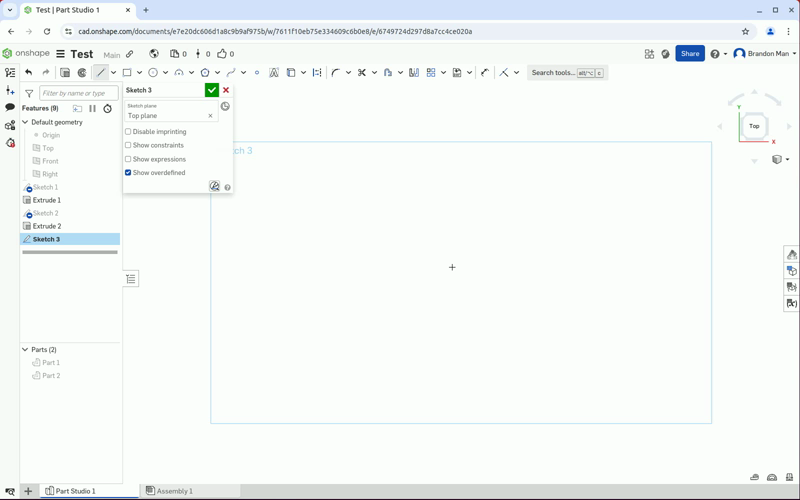
click(452, 266)
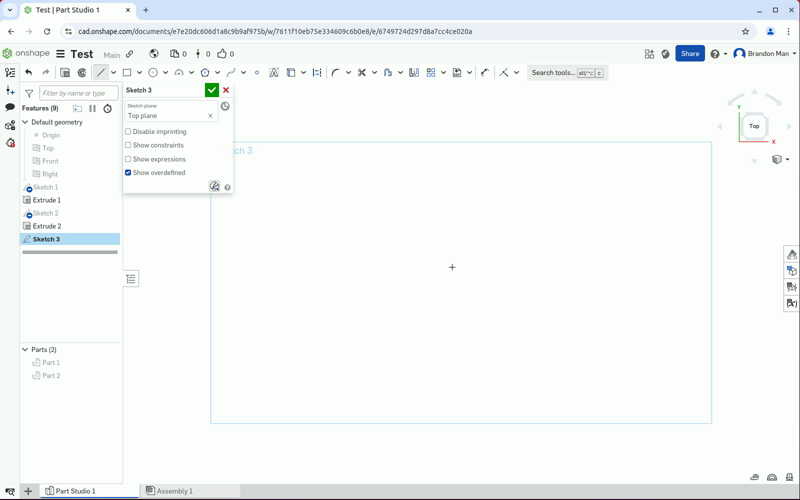
key_up(shift)
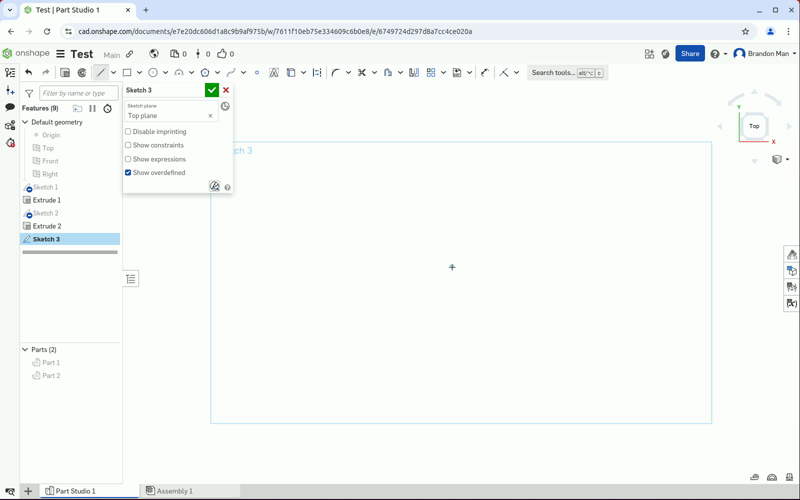
key_down(shift)
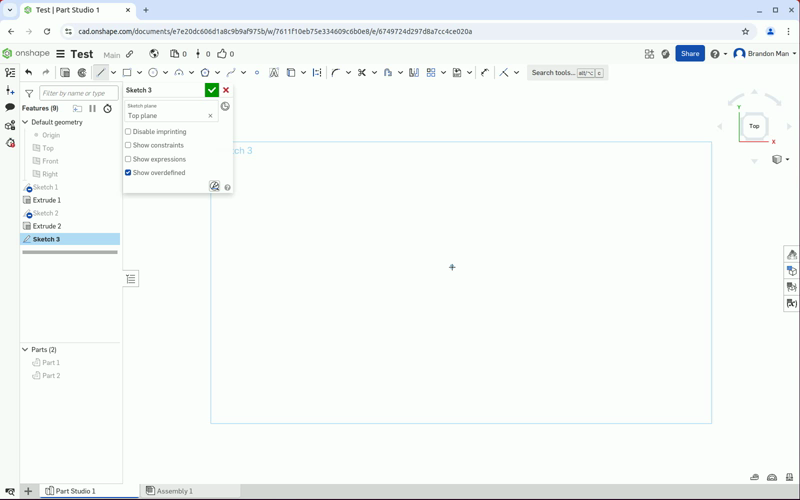
mouse_move(548, 266)
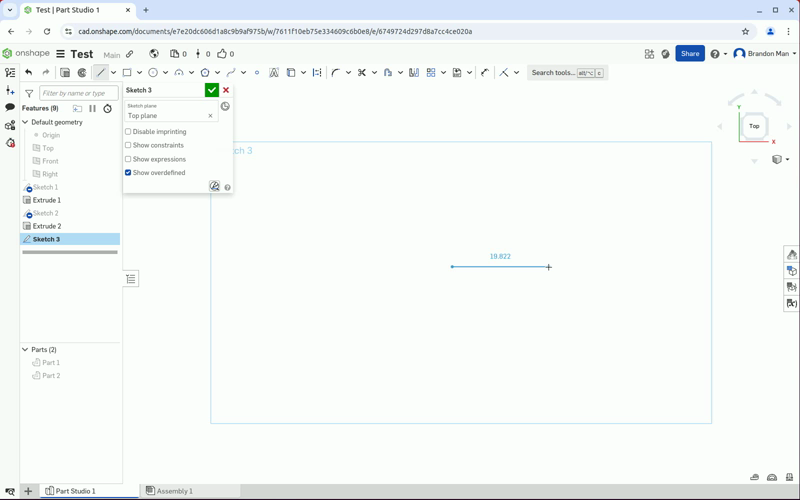
click(548, 266)
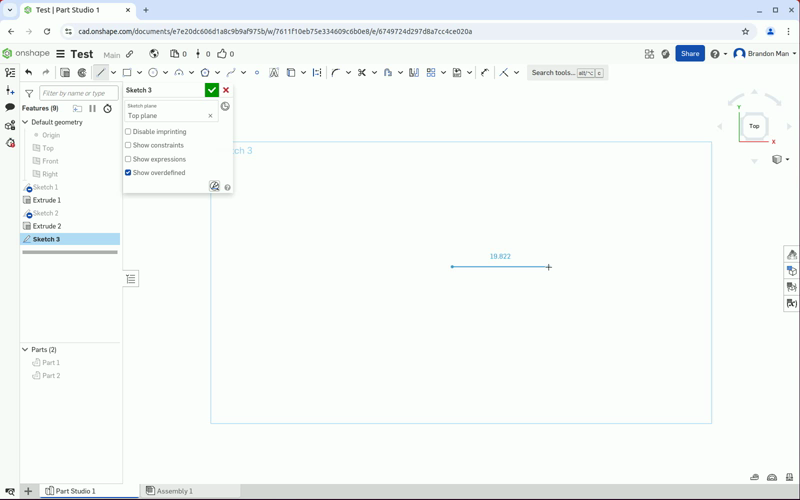
key_up(shift)
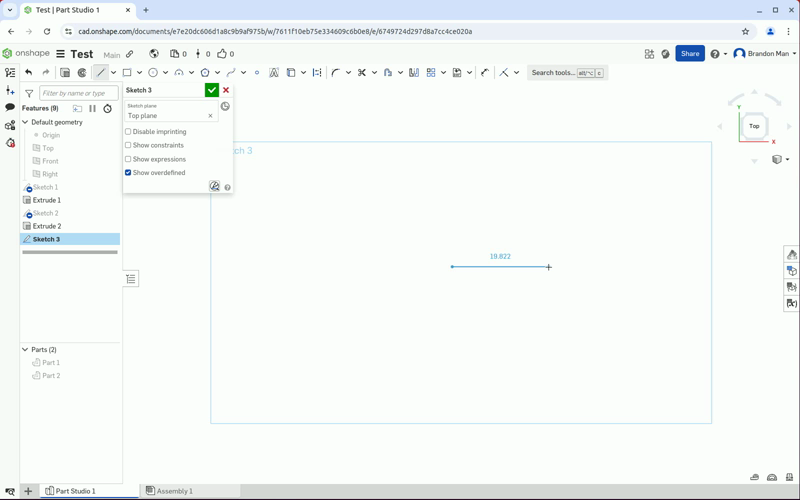
key_down(shift)
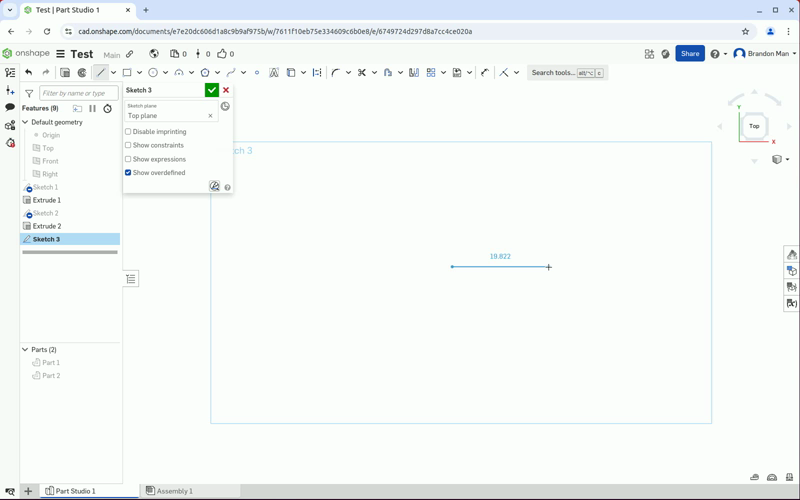
mouse_move(548, 202)
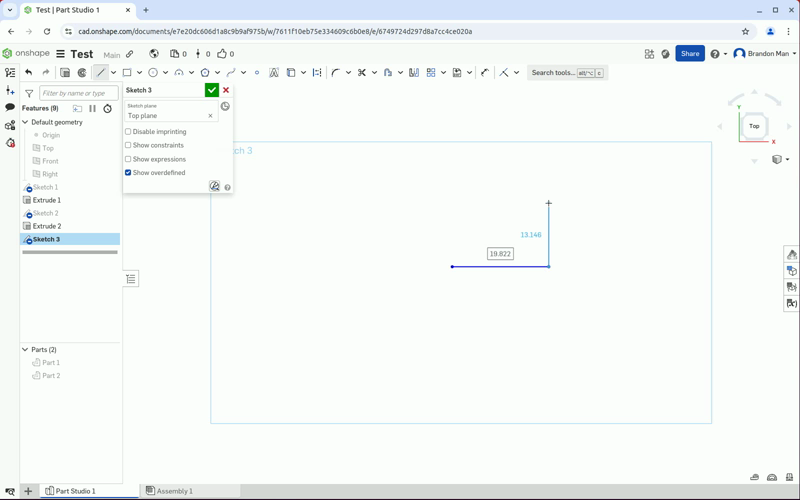
click(548, 202)
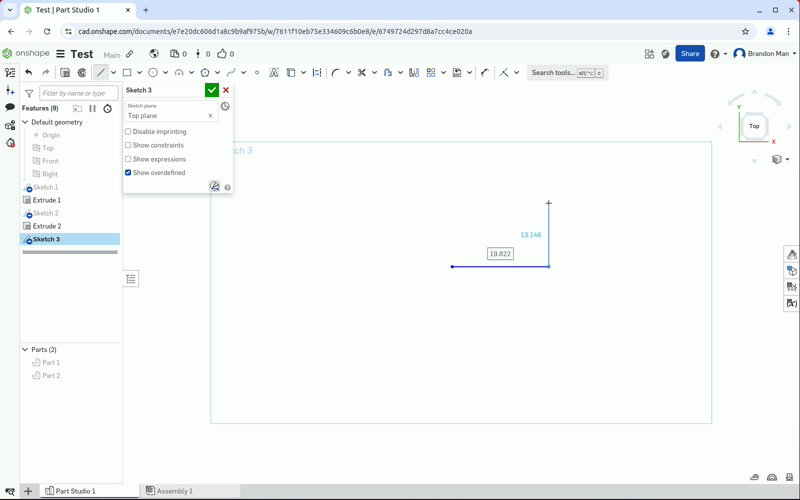
key_up(shift)
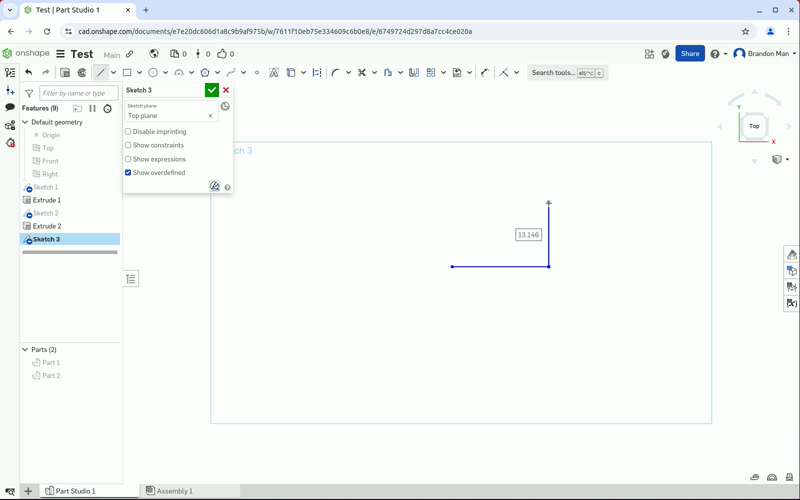
key_down(shift)
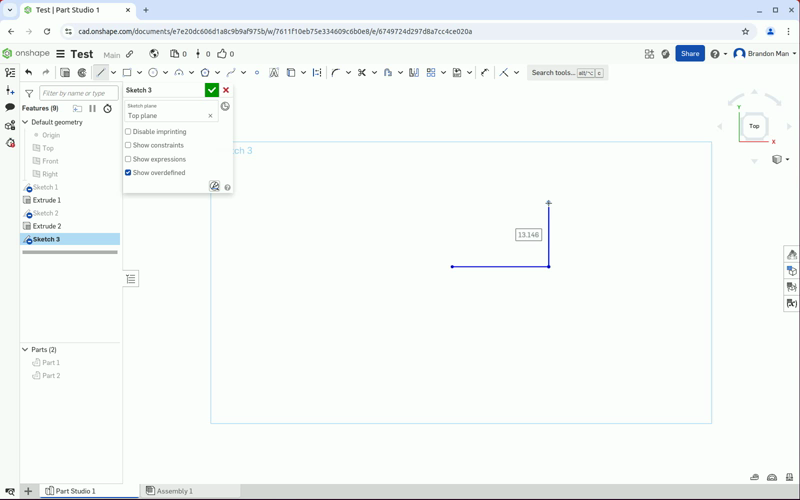
mouse_move(452, 202)
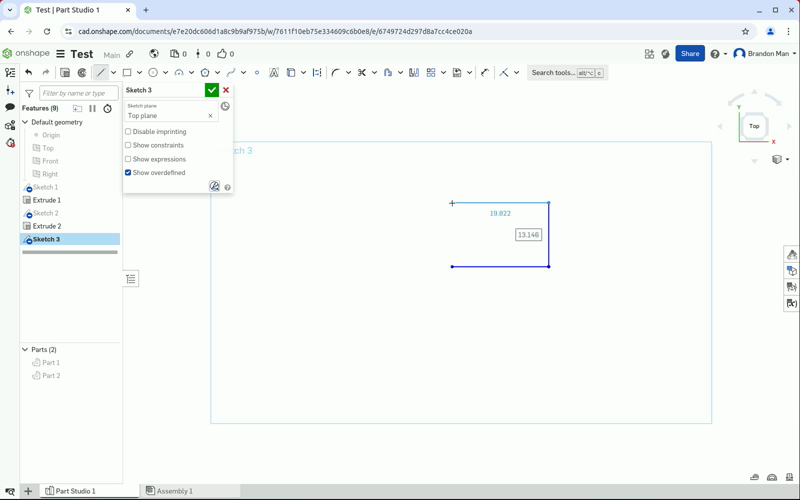
click(452, 202)
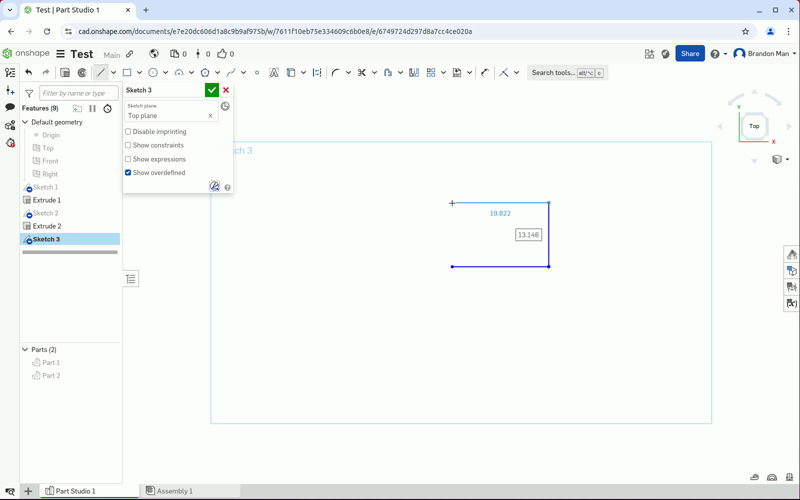
key_up(shift)
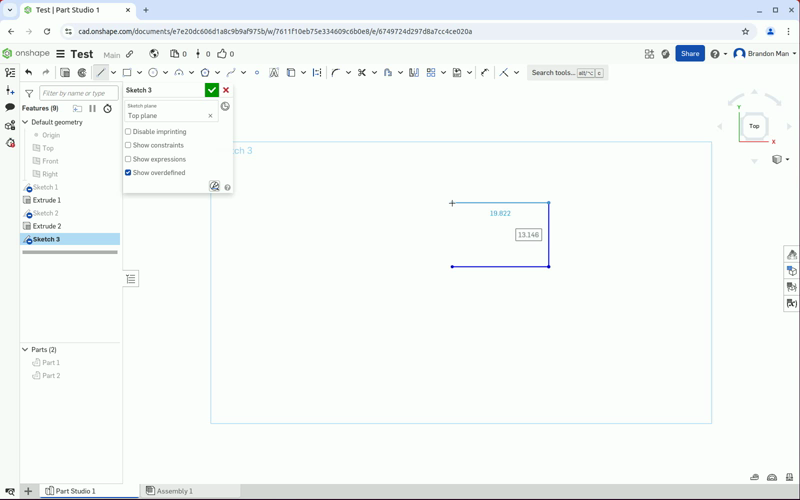
key_down(shift)
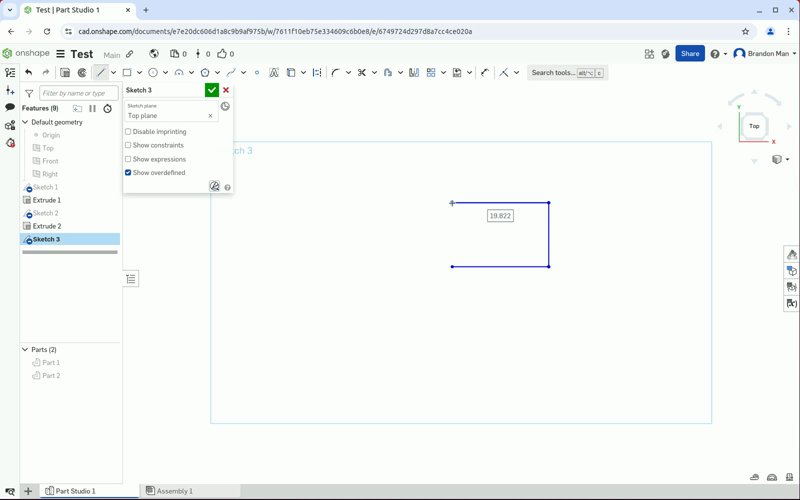
mouse_move(452, 266)
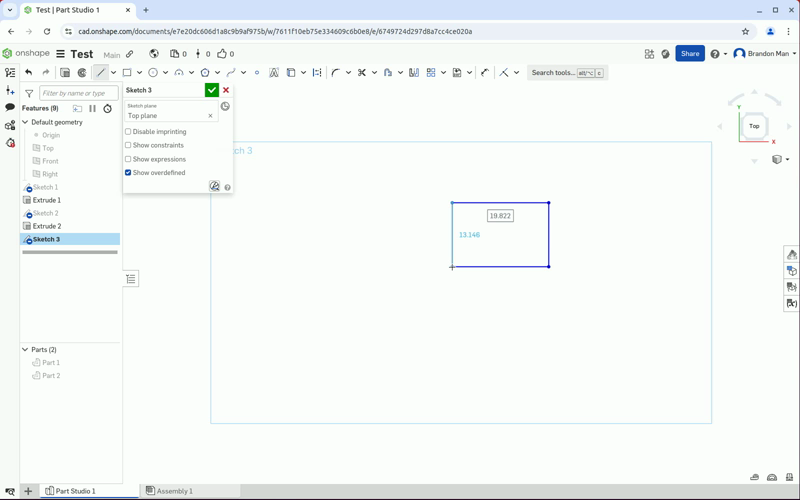
key_up(shift)
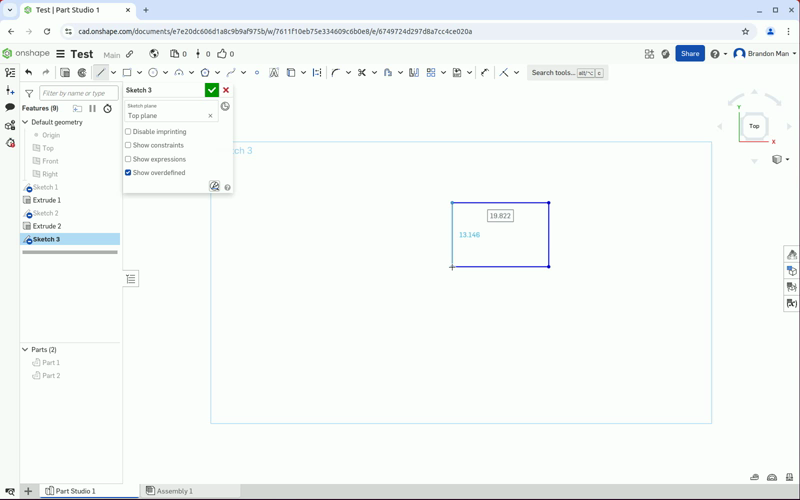
click(452, 266)
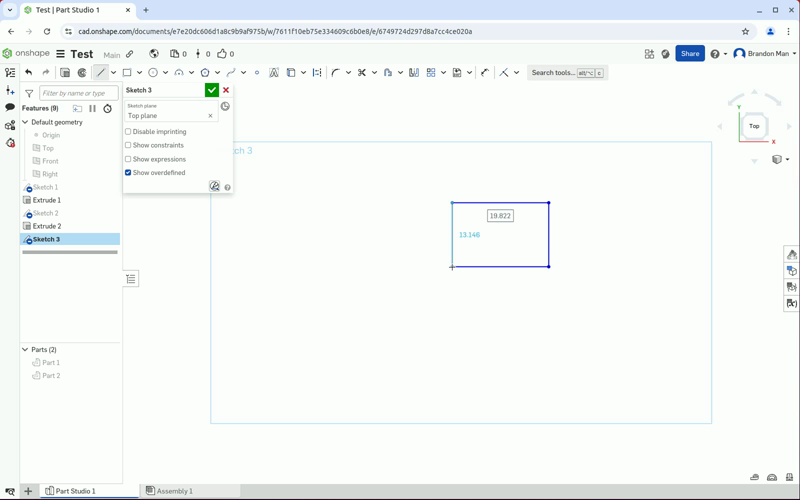
key(esc)
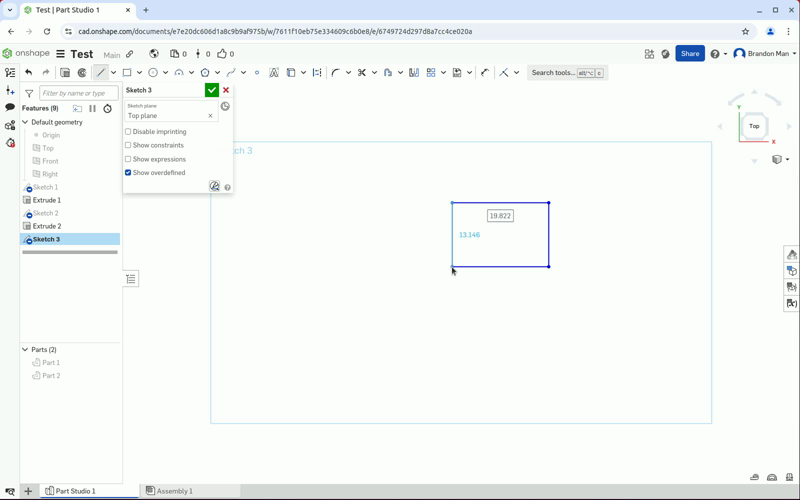
mouse_move(539, 260)
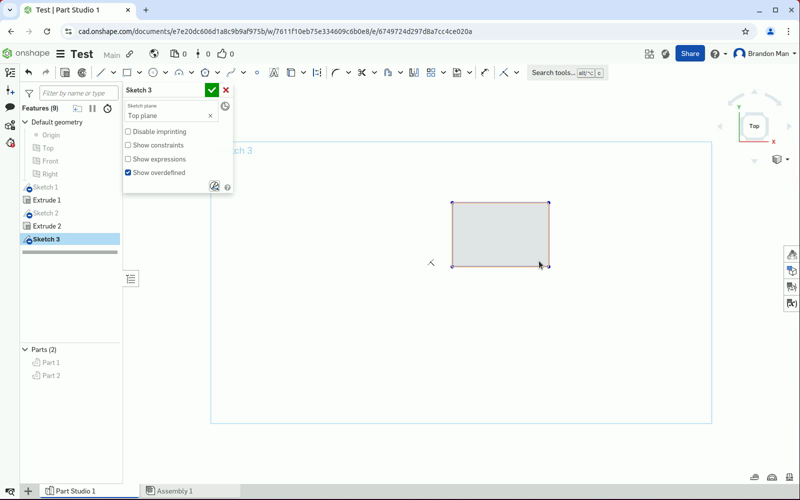
click(539, 260)
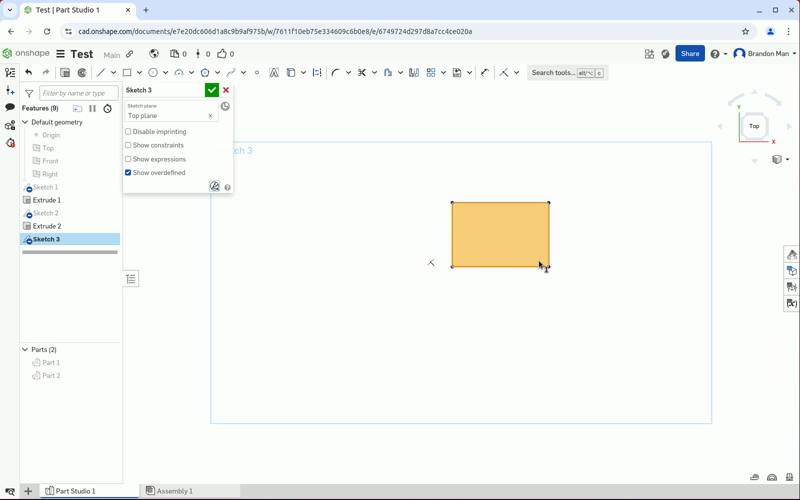
mouse_move(73, 352)
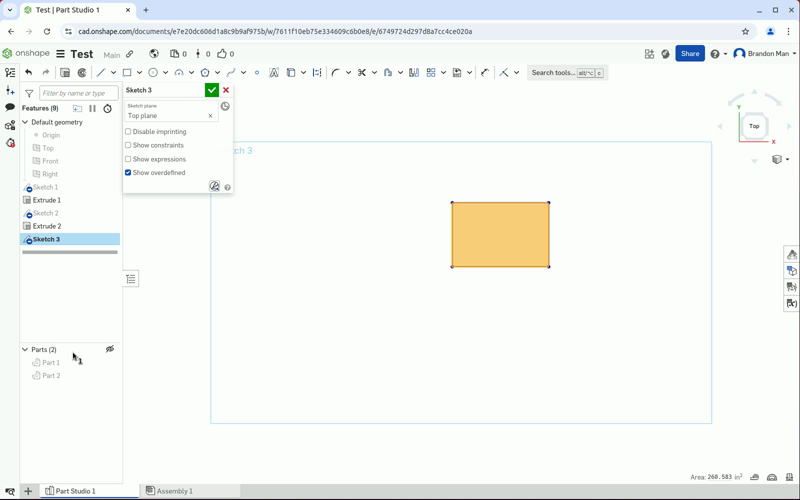
key(shift+y)
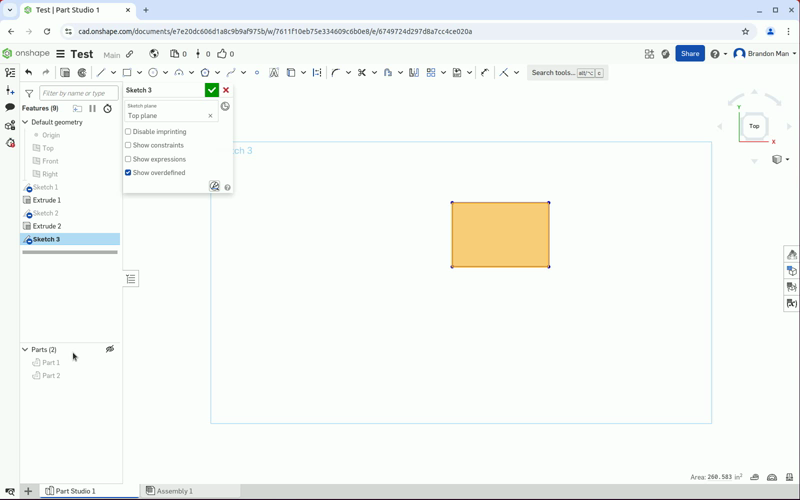
key(shift+e)
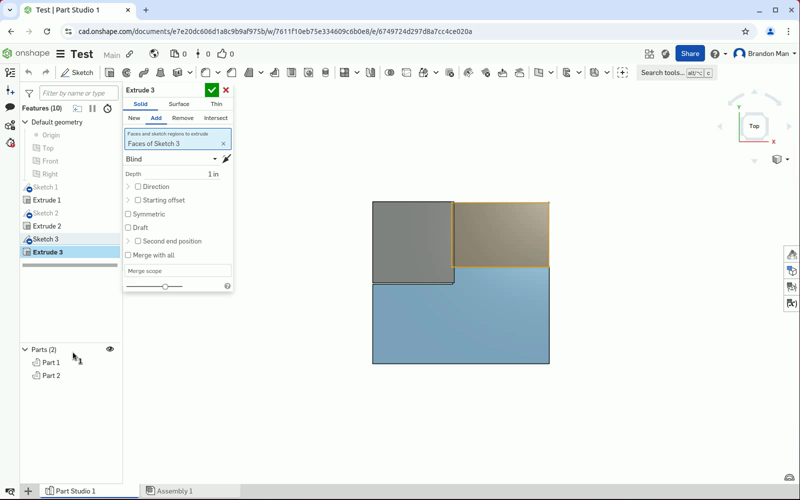
mouse_move(143, 106)
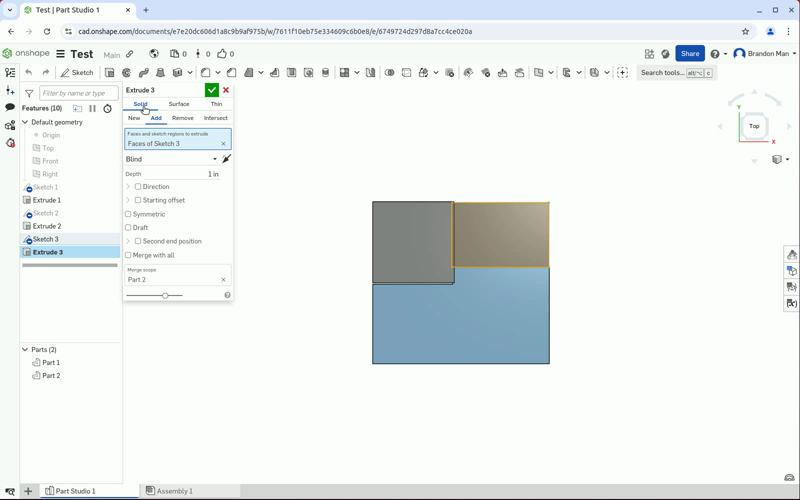
click(143, 106)
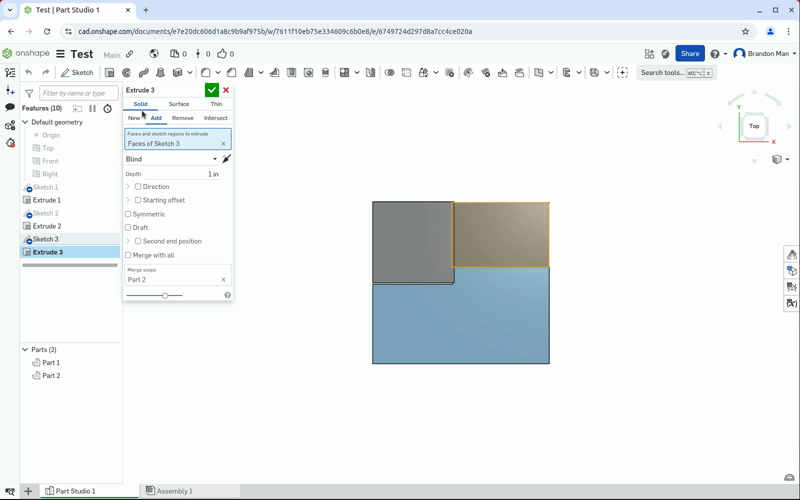
mouse_move(137, 120)
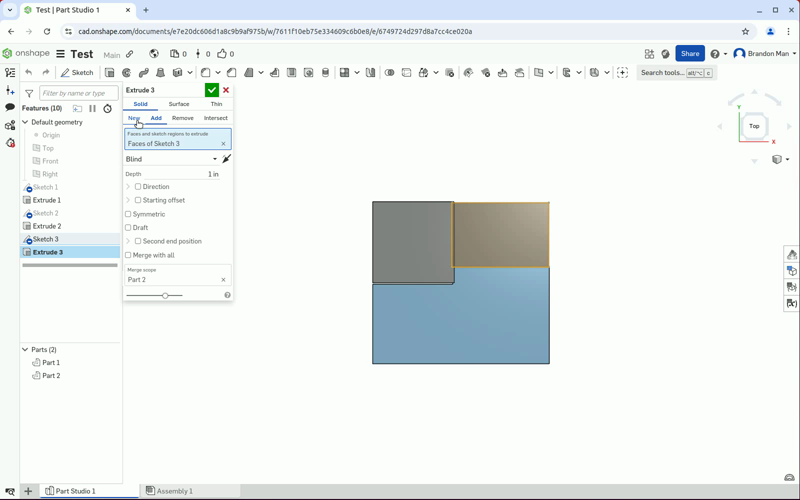
click(137, 120)
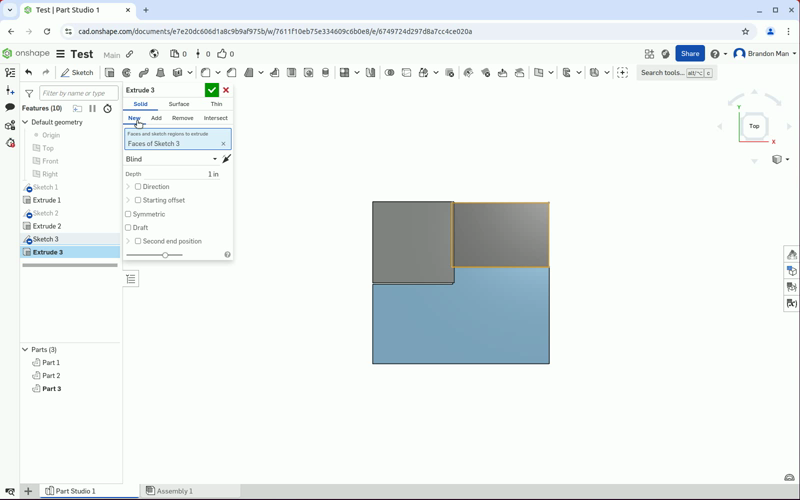
key(tab, 4)
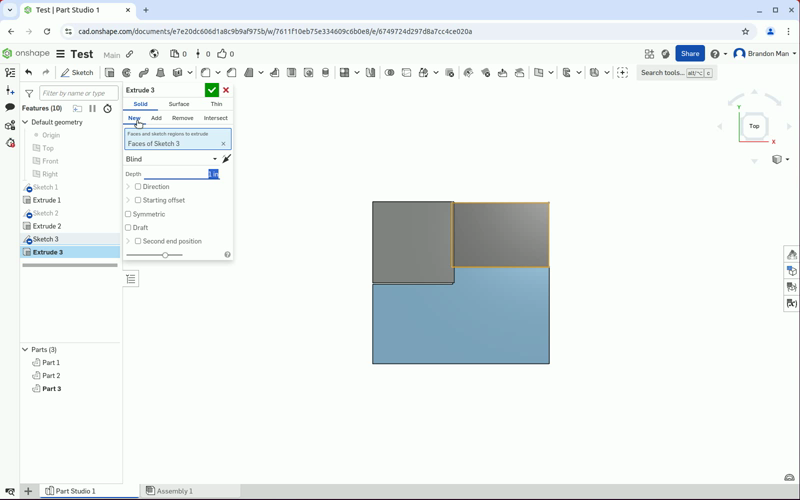
text(9.869)
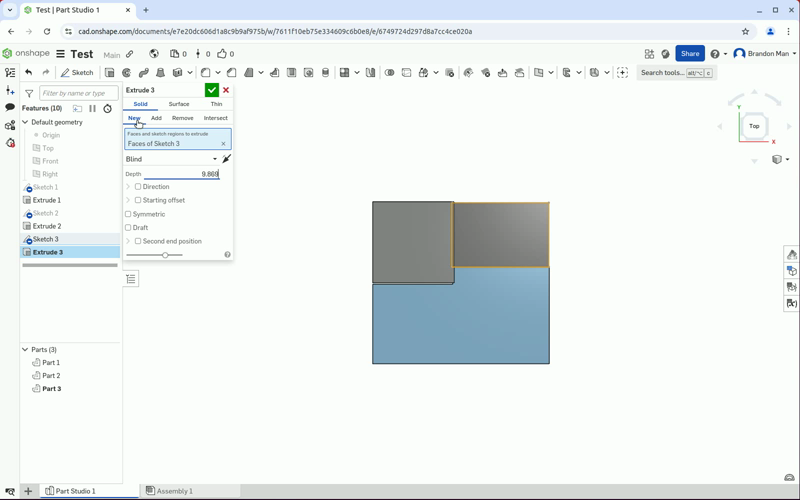
key(enter)
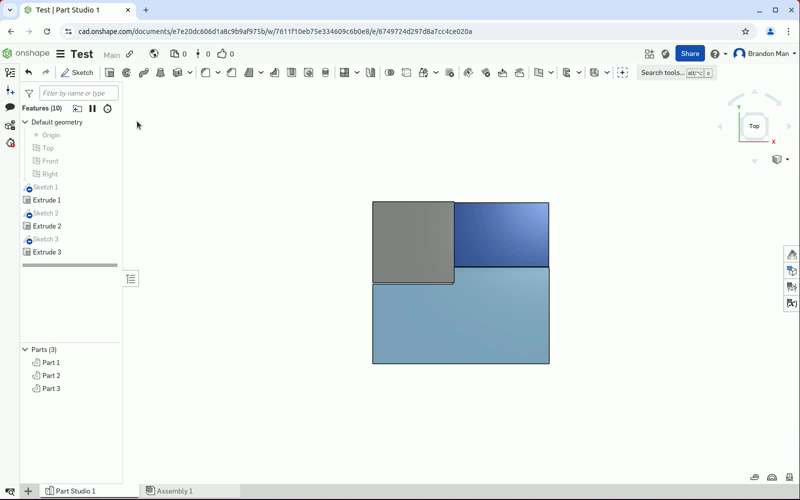
key(shift+h)
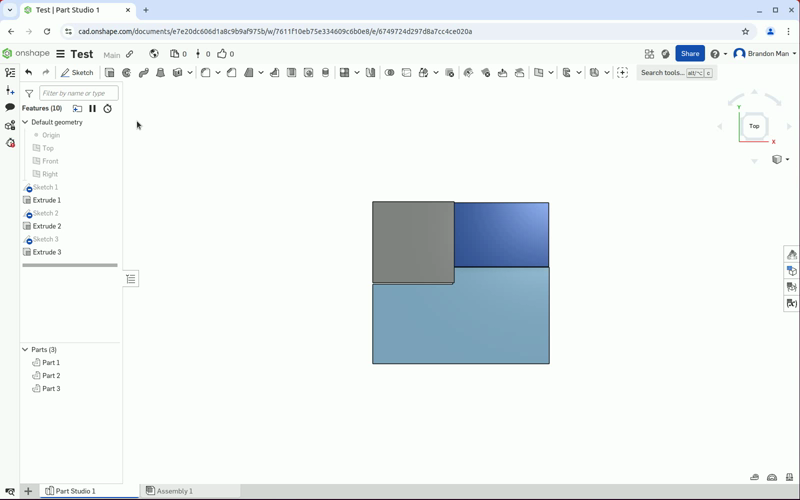
key(shift+h)
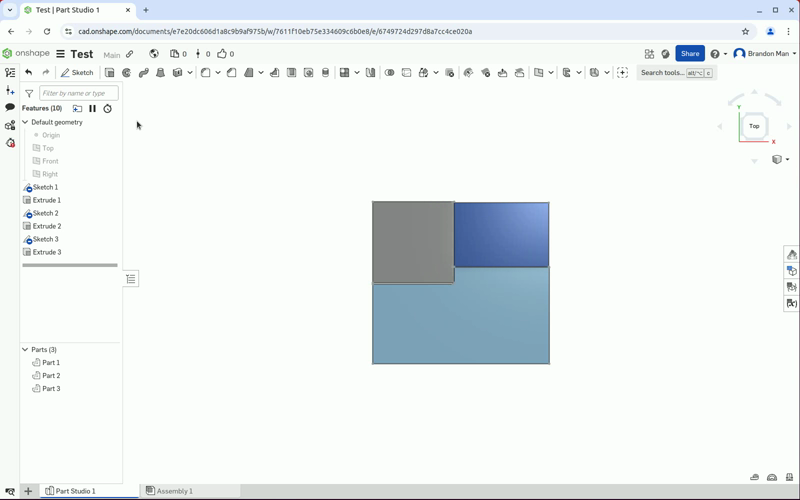
key(shift+7)
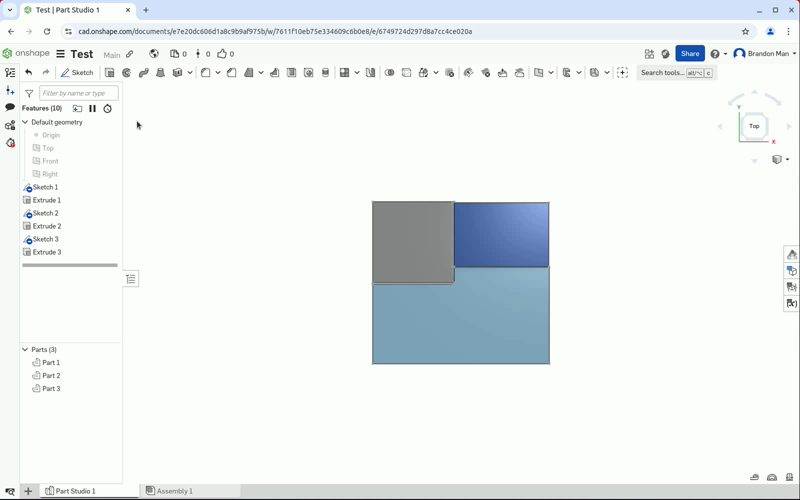
key(up, 3)
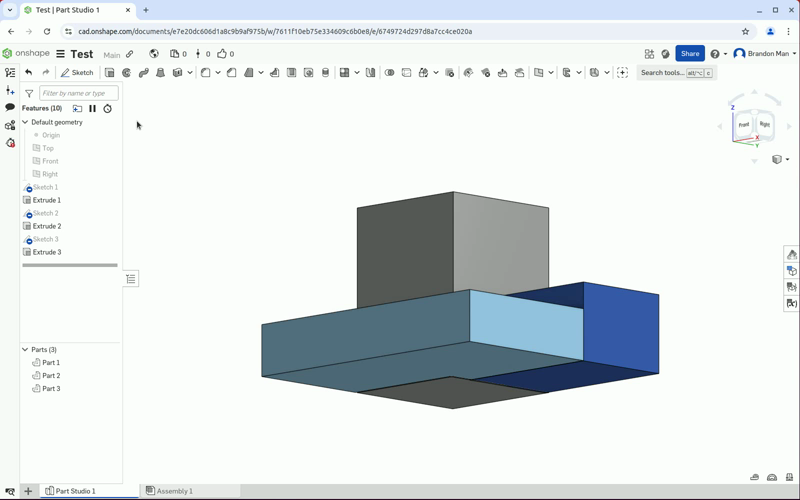
key(left, 3)
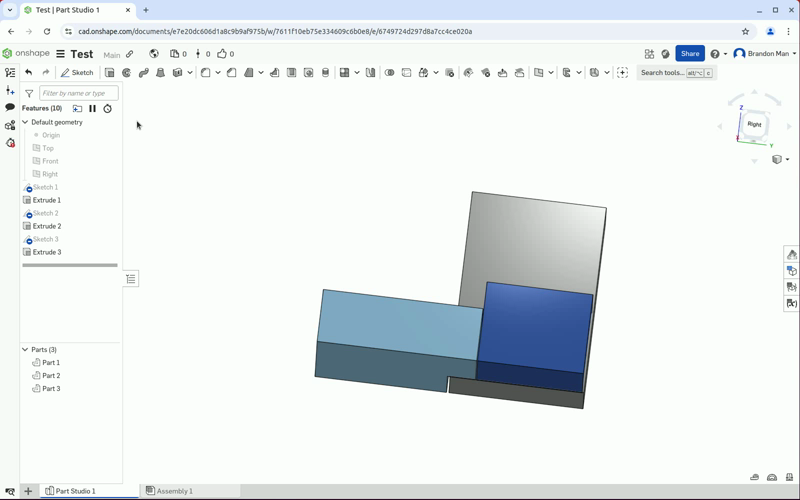
key(right, 3)
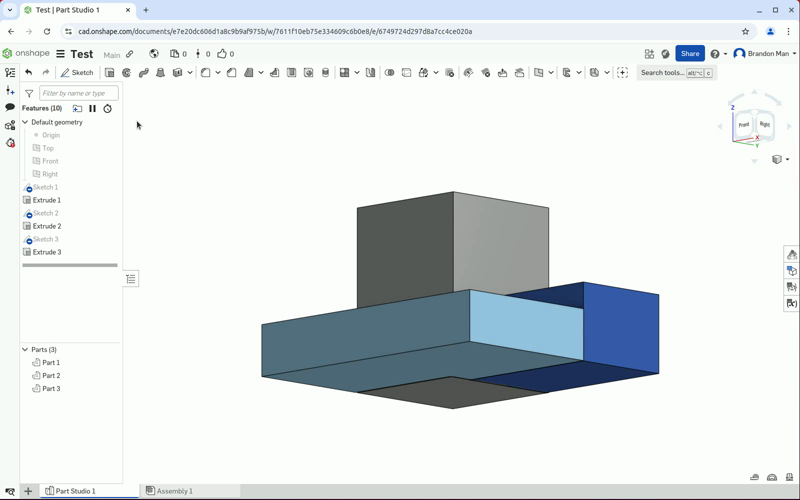
key(down, 3)
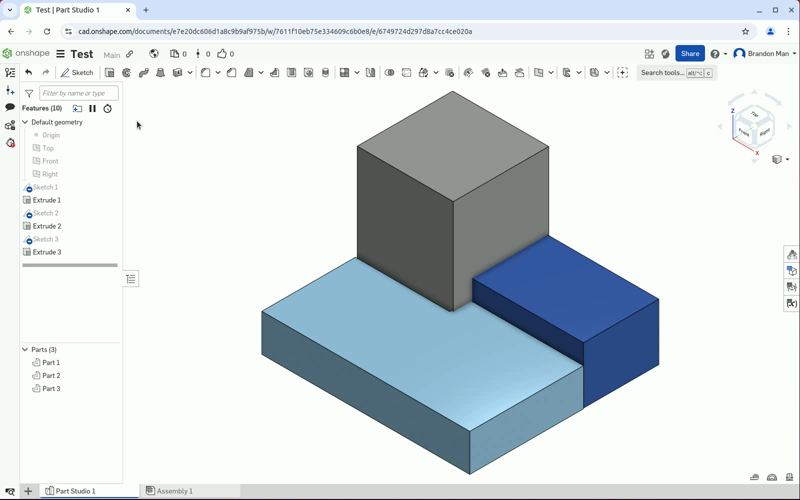
mouse_move(73, 189)
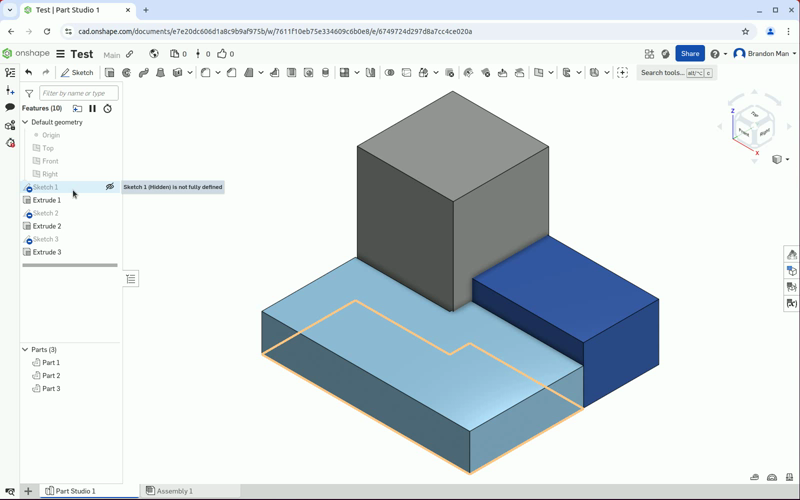
click(73, 189)